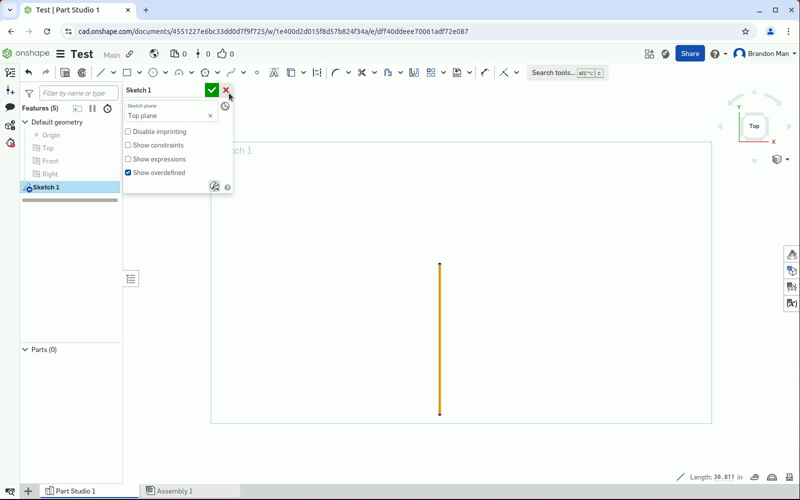
key(shift+h)
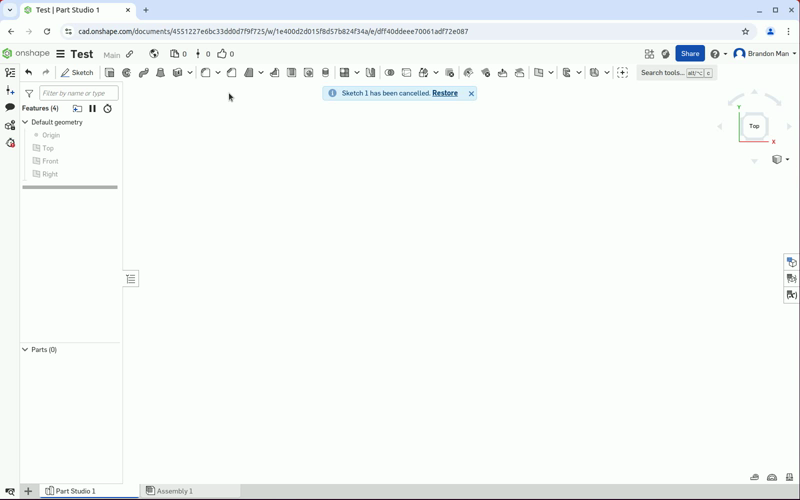
mouse_move(73, 352)
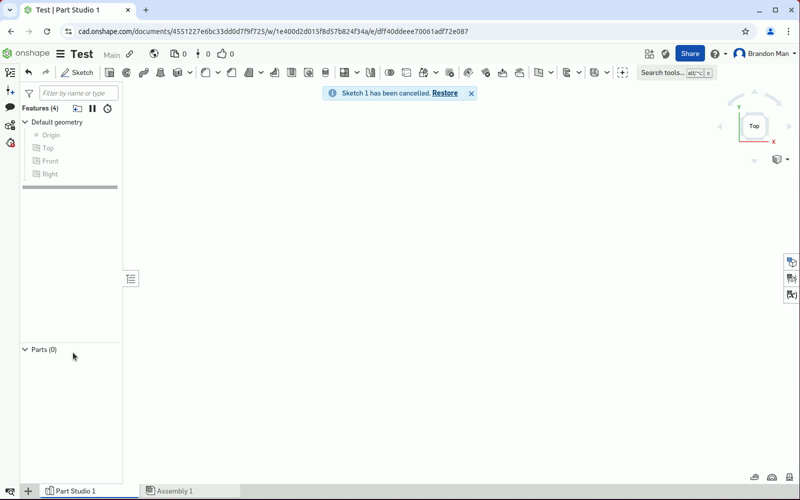
key(y)
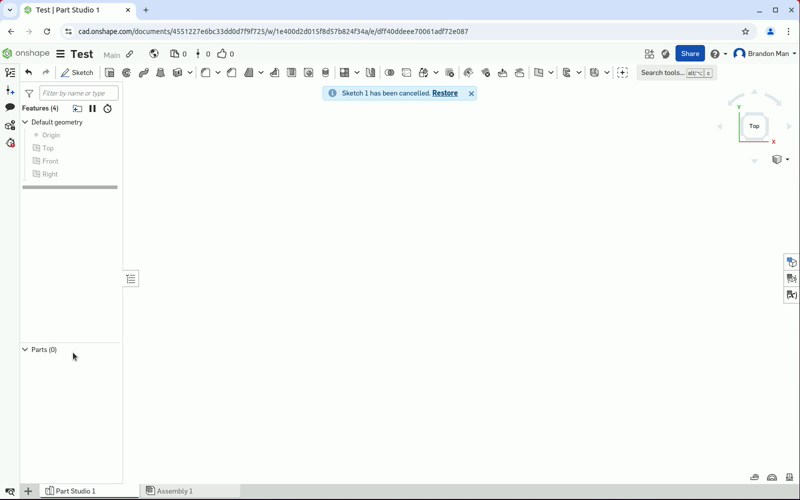
key(shift+p)
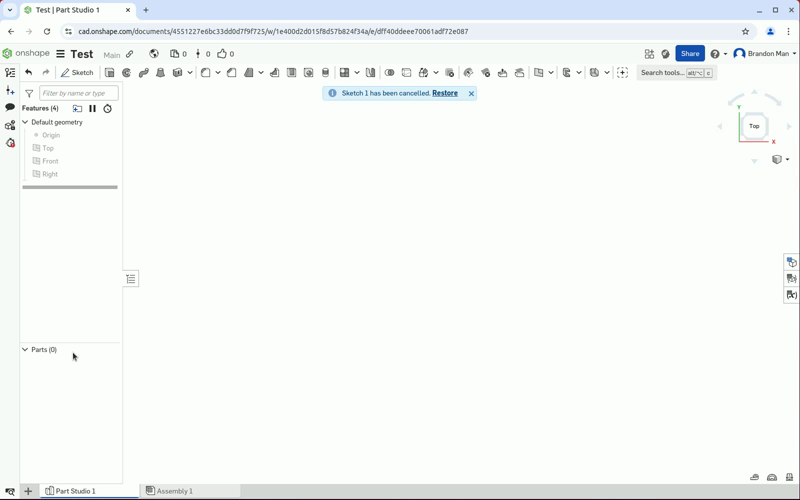
key(space)
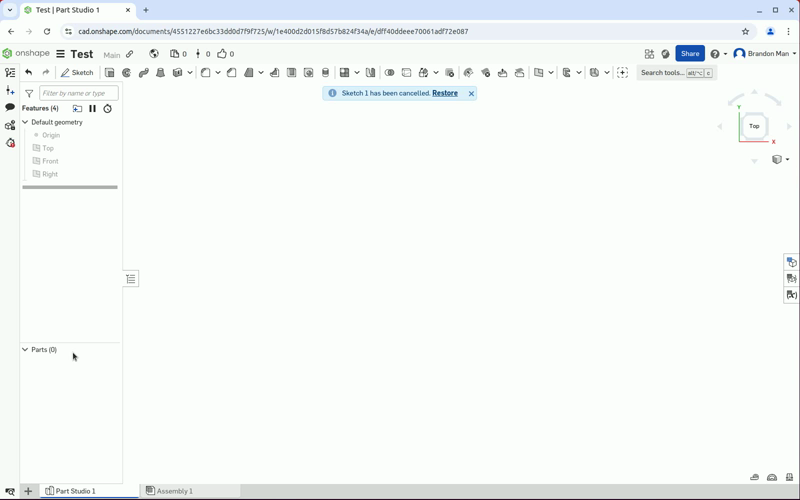
key_down(shift)
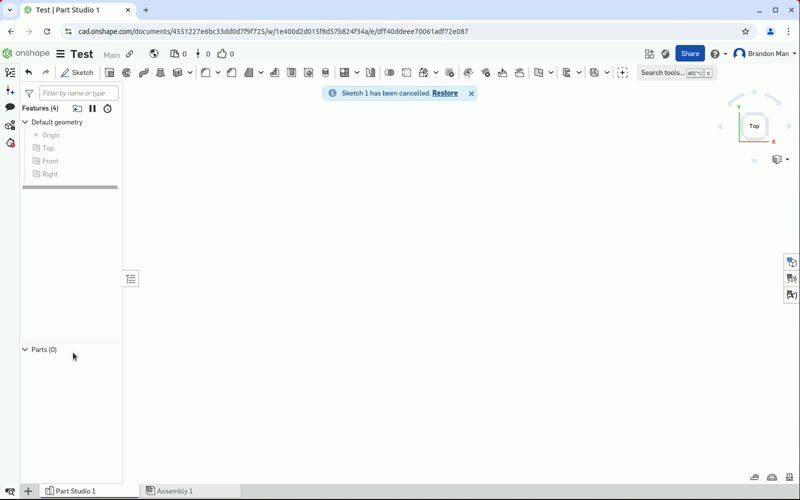
key(up)
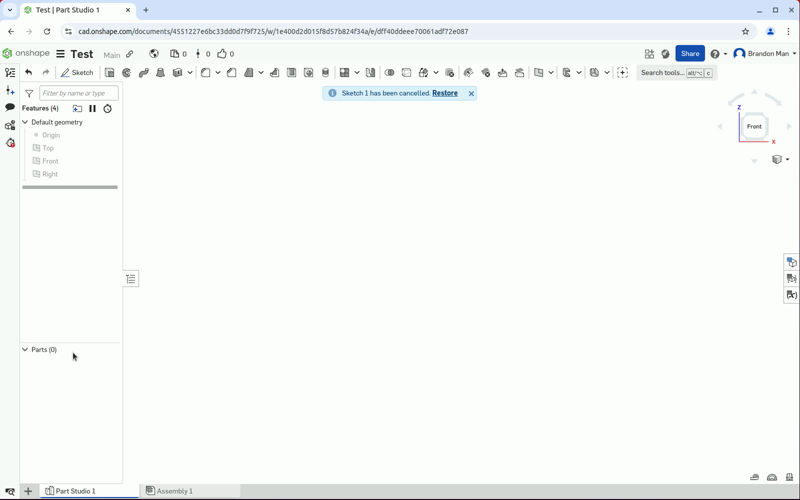
key_up(shift)
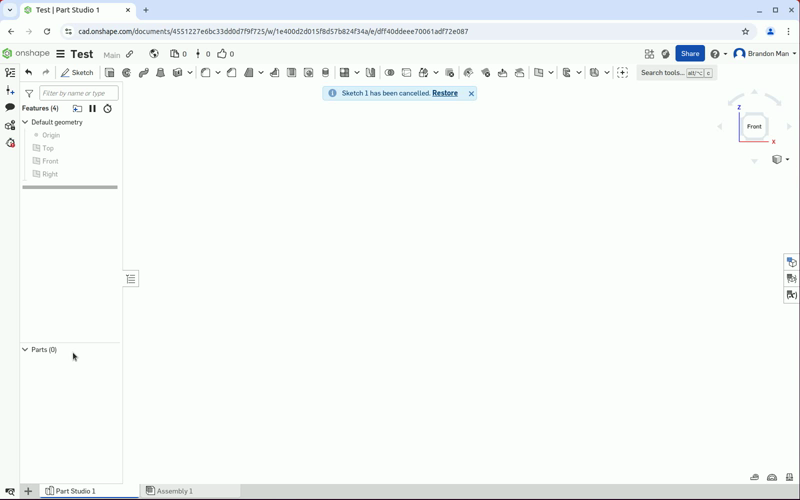
mouse_move(73, 352)
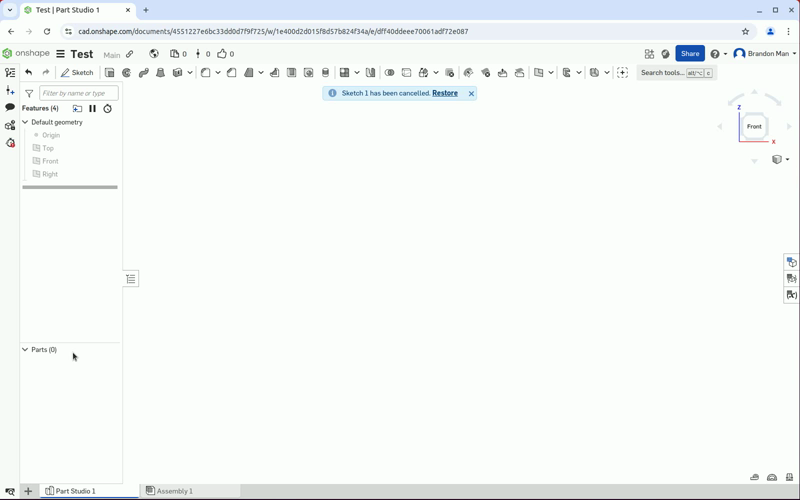
key(shift+y)
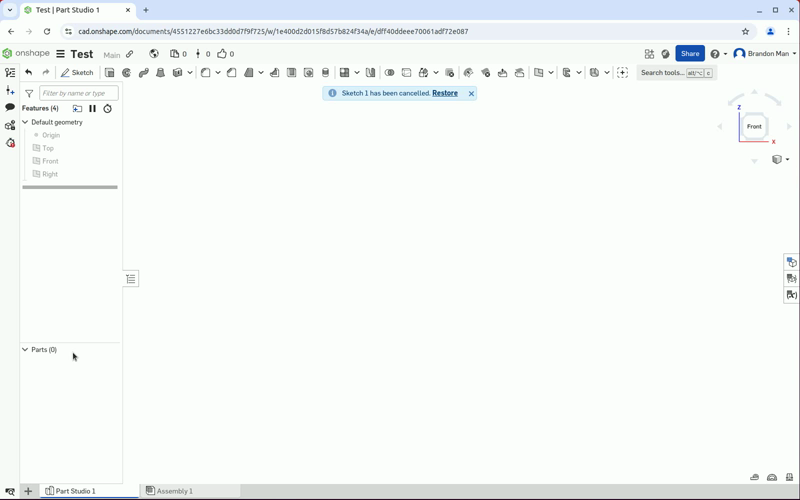
key(shift+s)
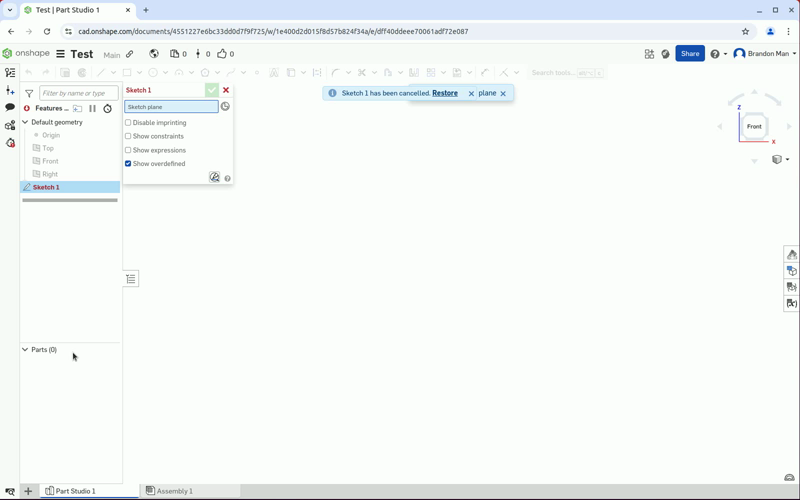
mouse_move(73, 163)
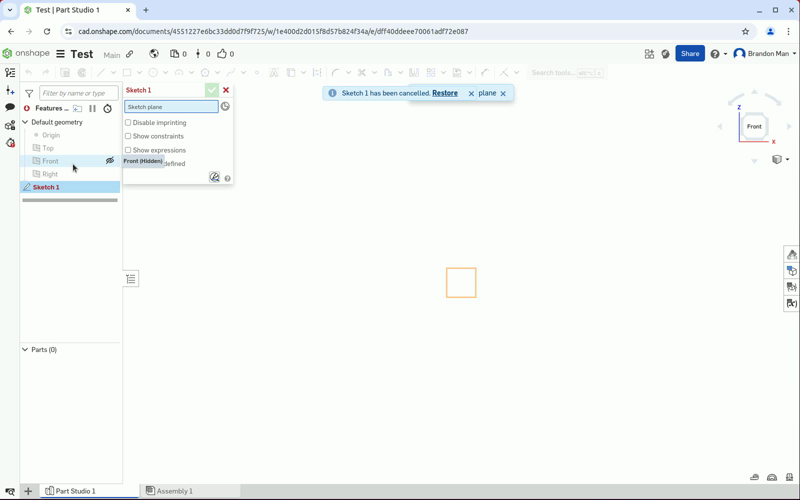
click(73, 163)
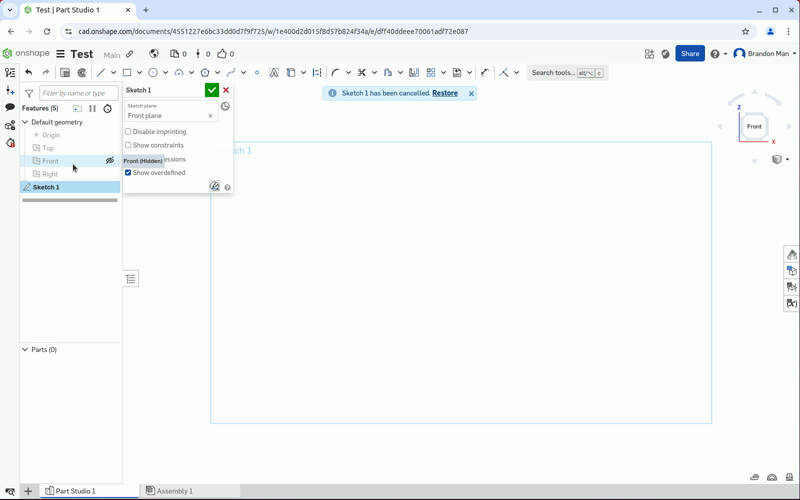
mouse_move(73, 352)
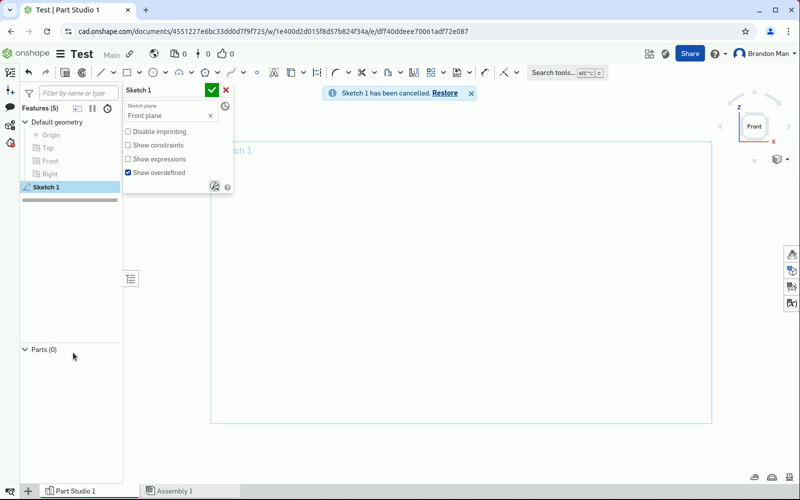
key(y)
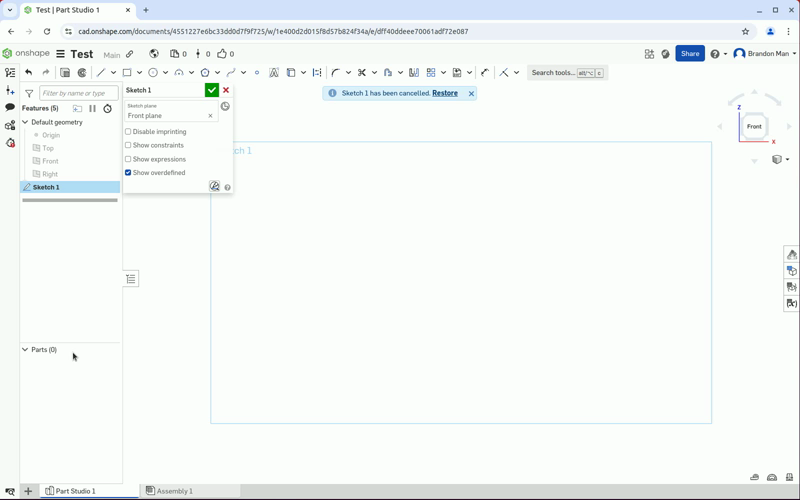
key(l)
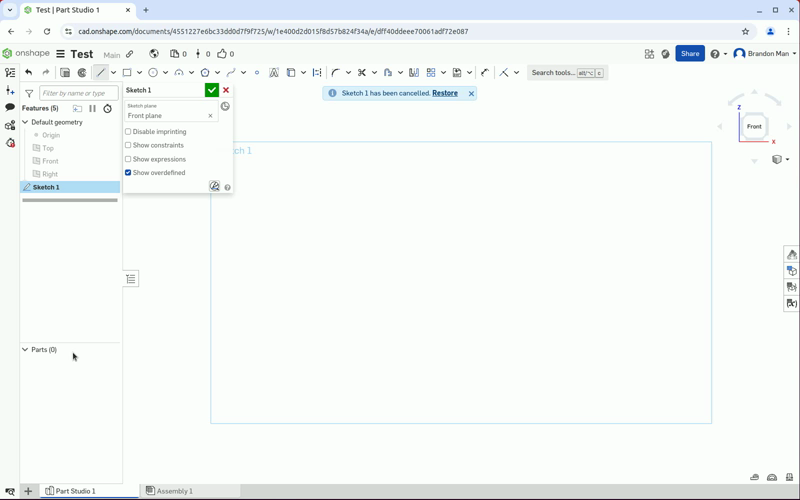
key_down(shift)
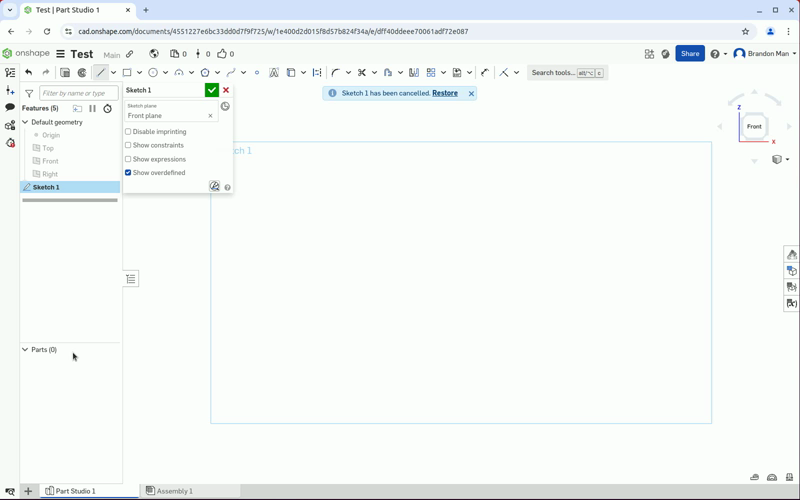
mouse_move(460, 282)
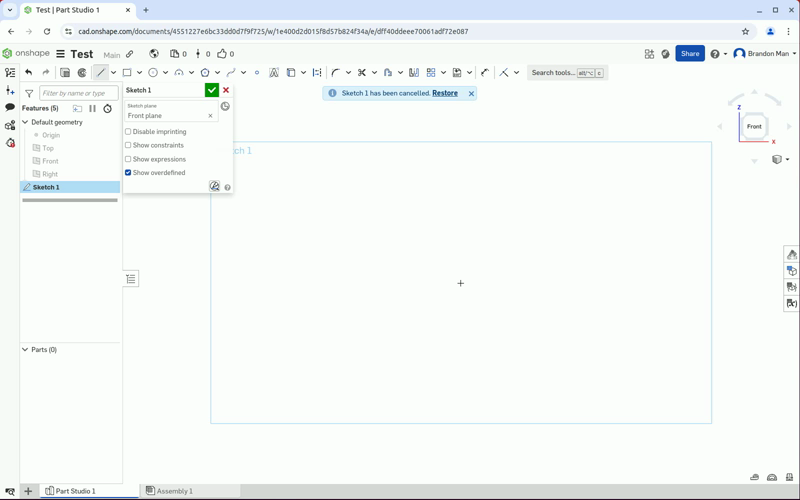
click(460, 282)
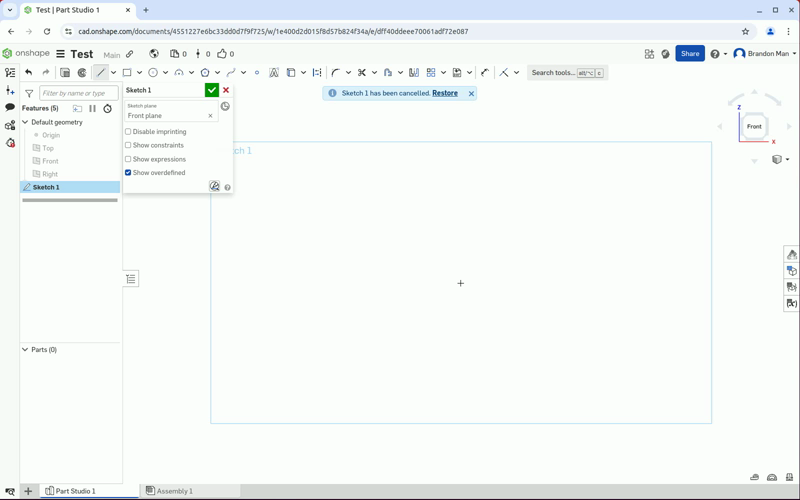
key_up(shift)
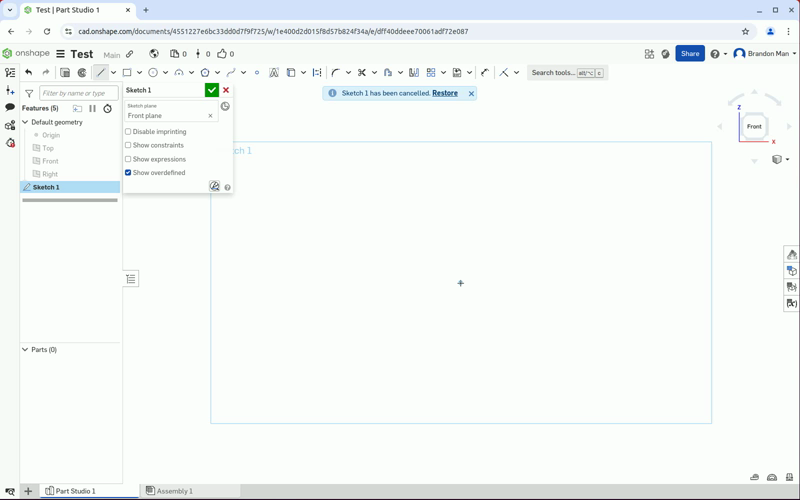
key_down(shift)
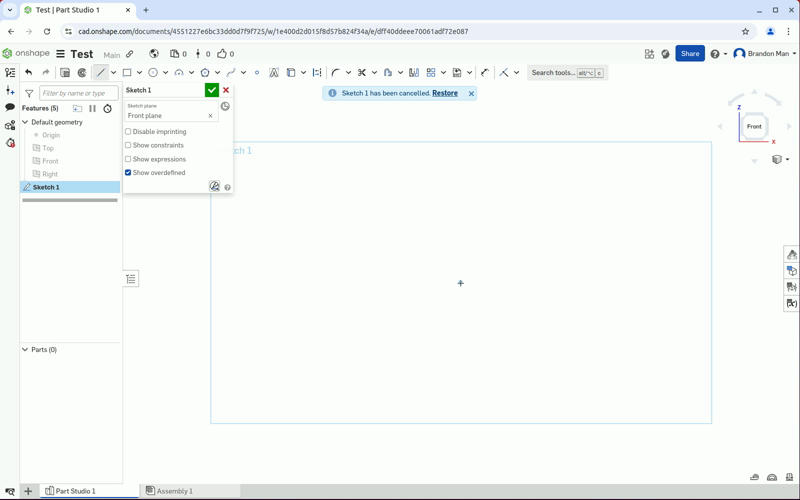
mouse_move(573, 282)
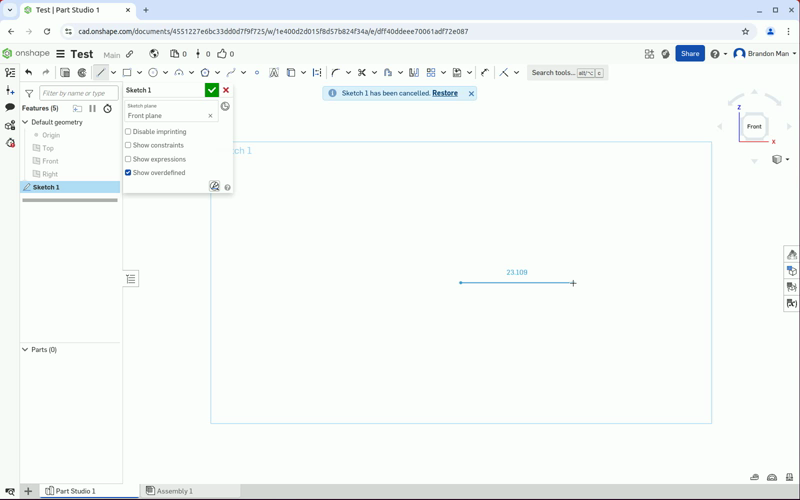
click(573, 282)
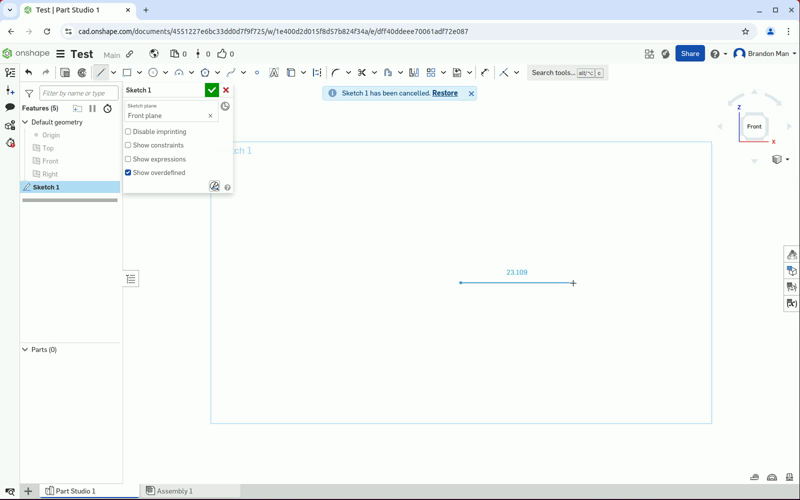
key_up(shift)
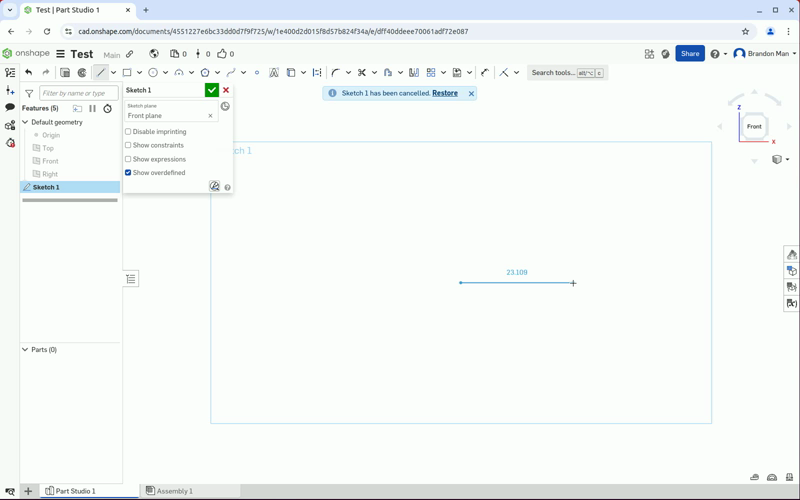
key_down(shift)
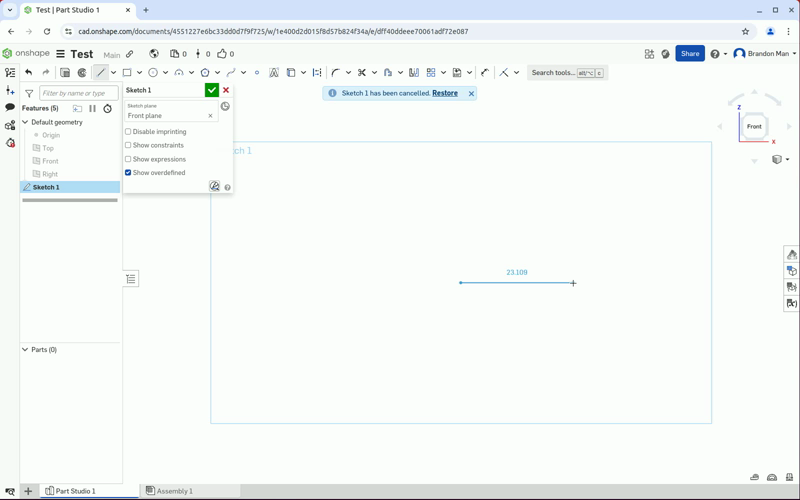
mouse_move(573, 208)
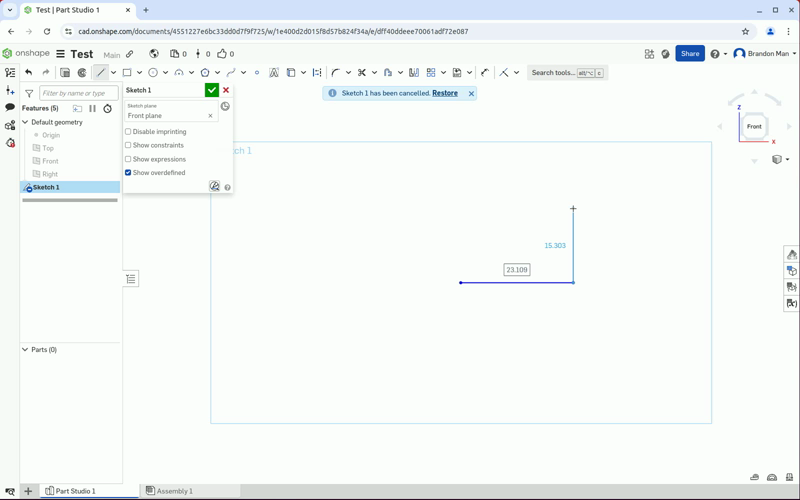
click(573, 208)
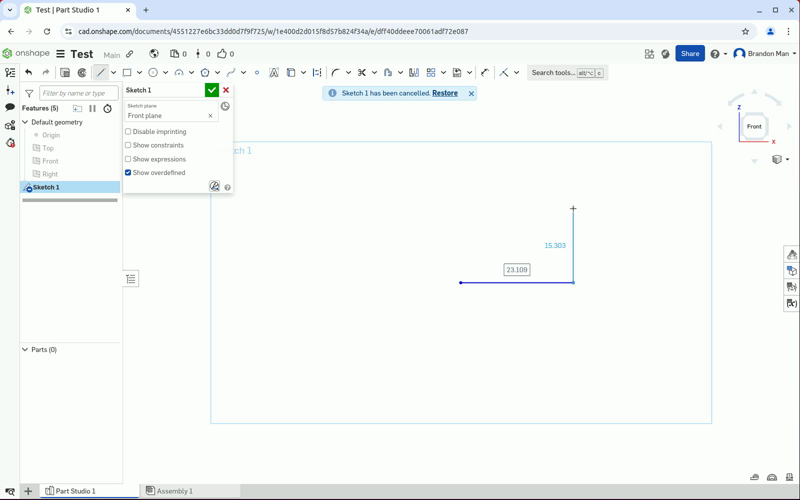
key_up(shift)
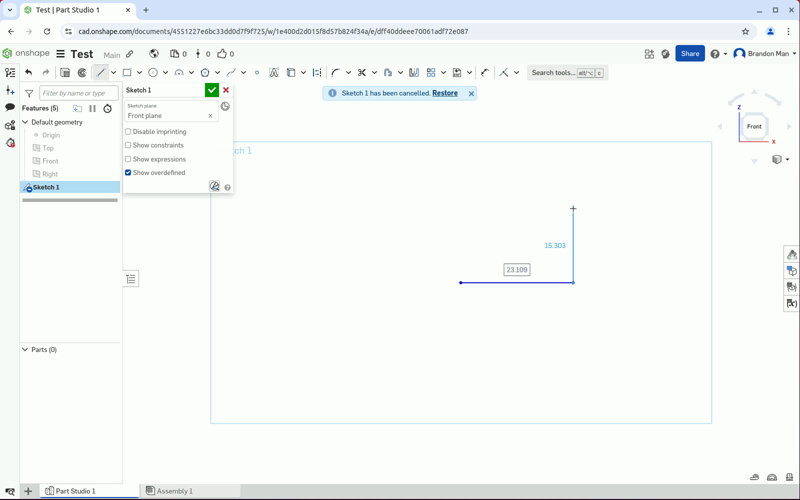
key_down(shift)
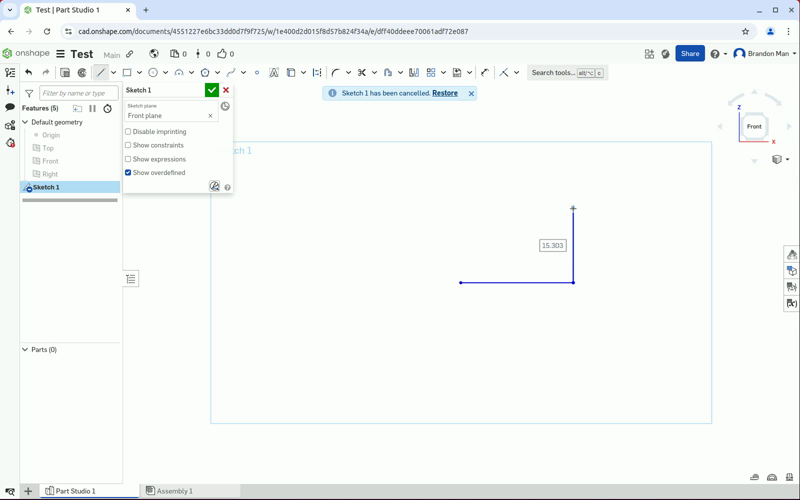
mouse_move(460, 208)
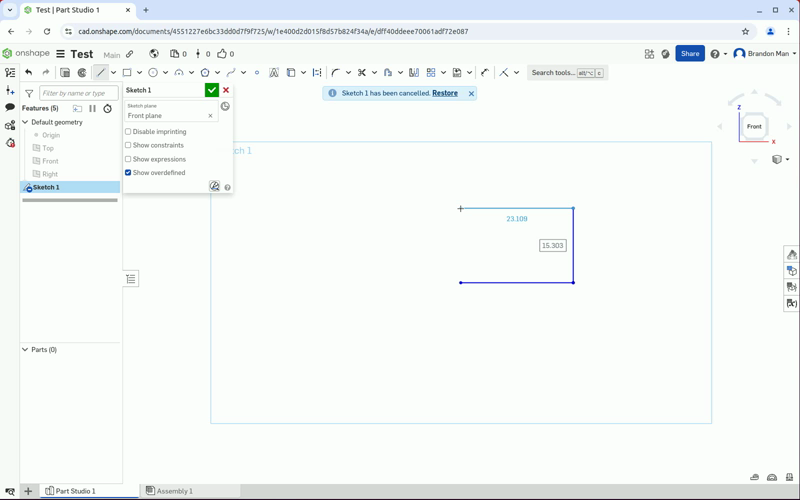
click(460, 208)
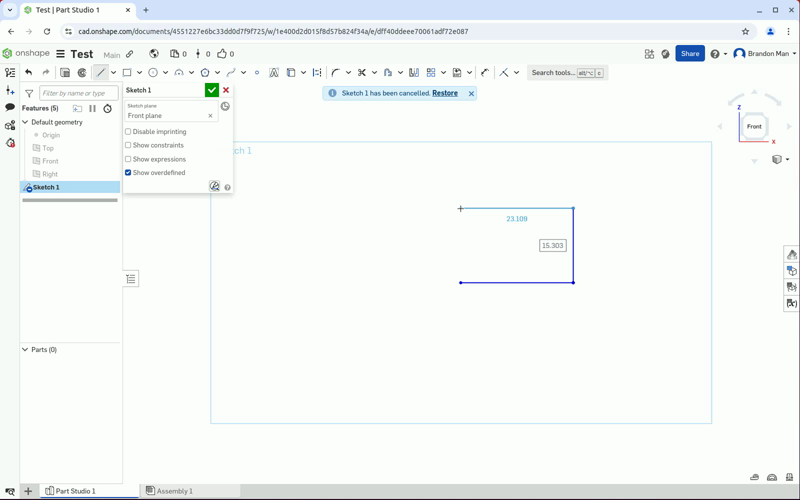
key_up(shift)
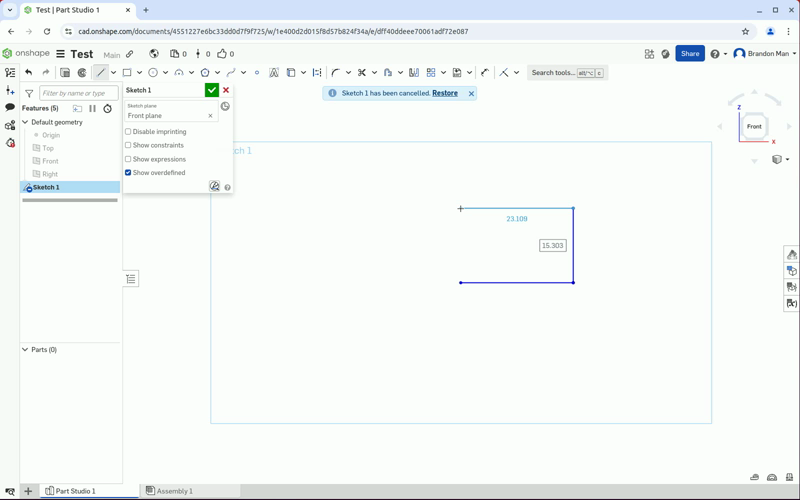
key_down(shift)
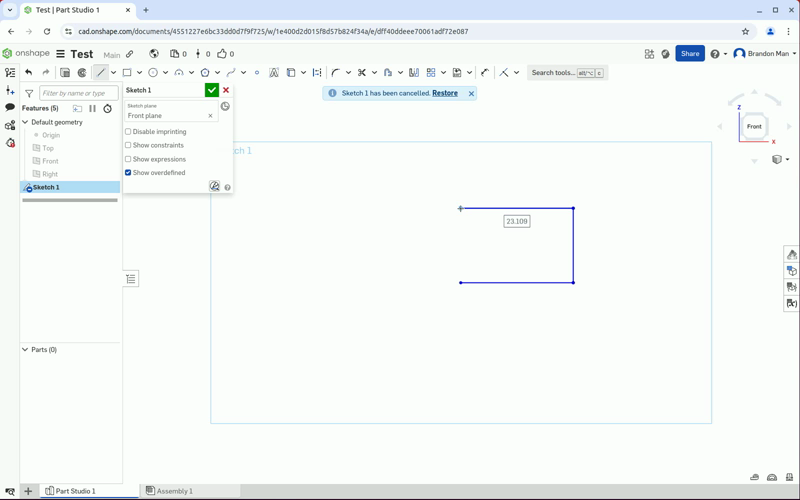
mouse_move(460, 282)
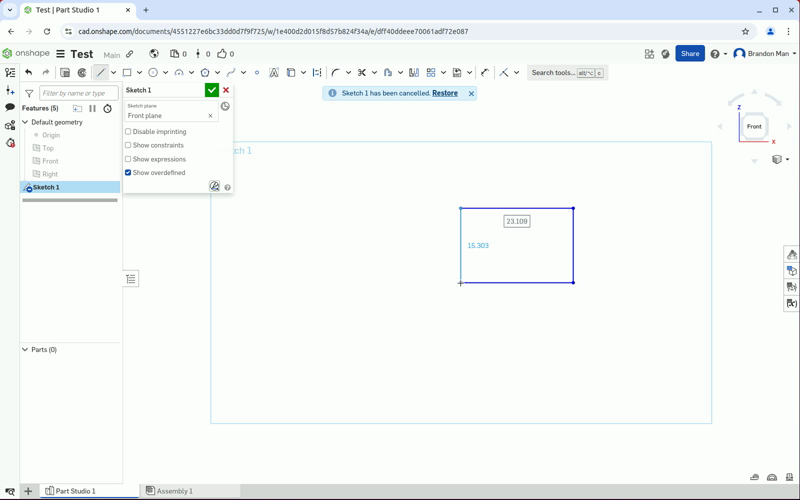
key_up(shift)
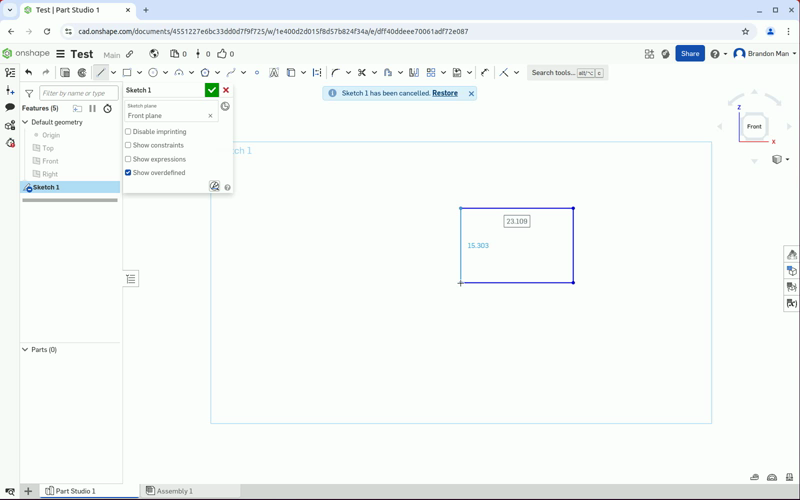
click(460, 282)
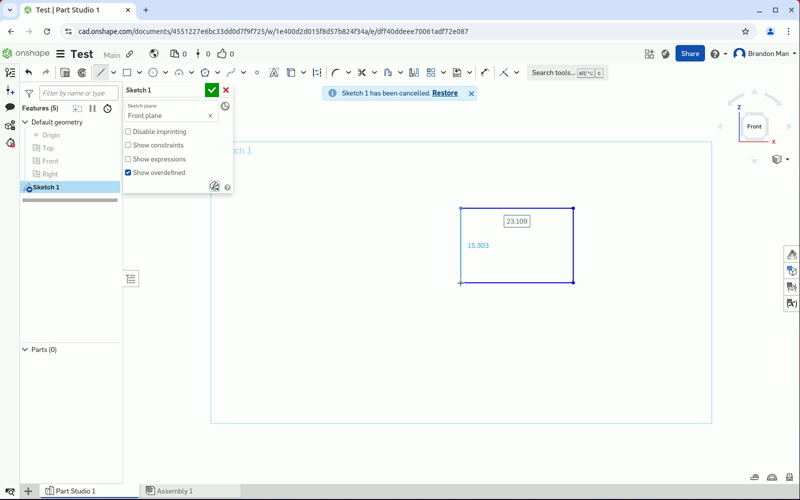
key(esc)
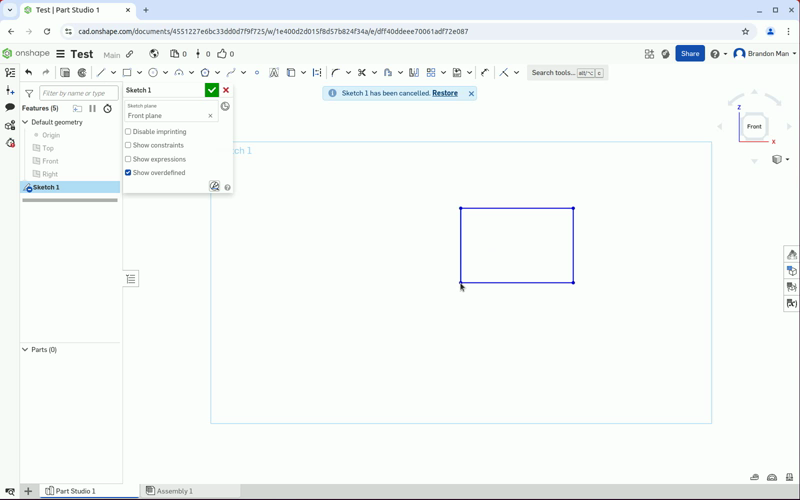
mouse_move(551, 228)
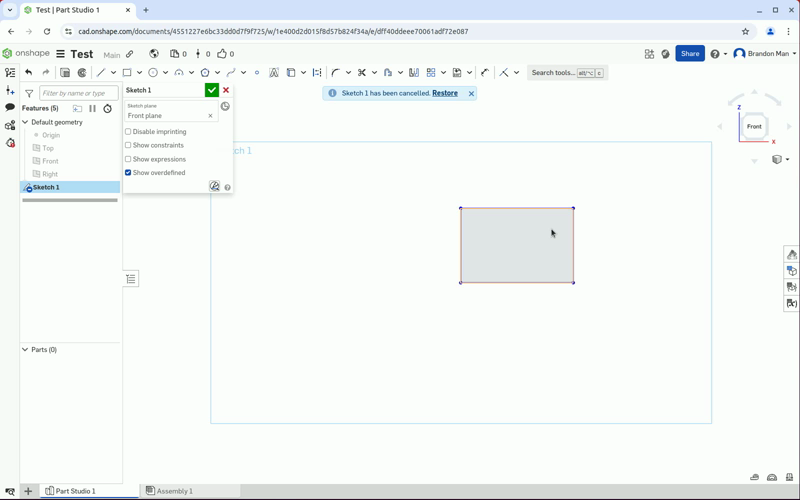
click(551, 228)
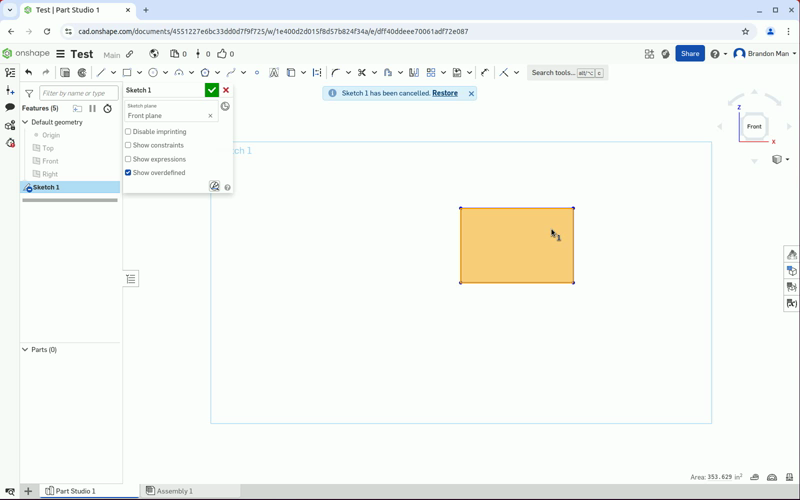
mouse_move(73, 352)
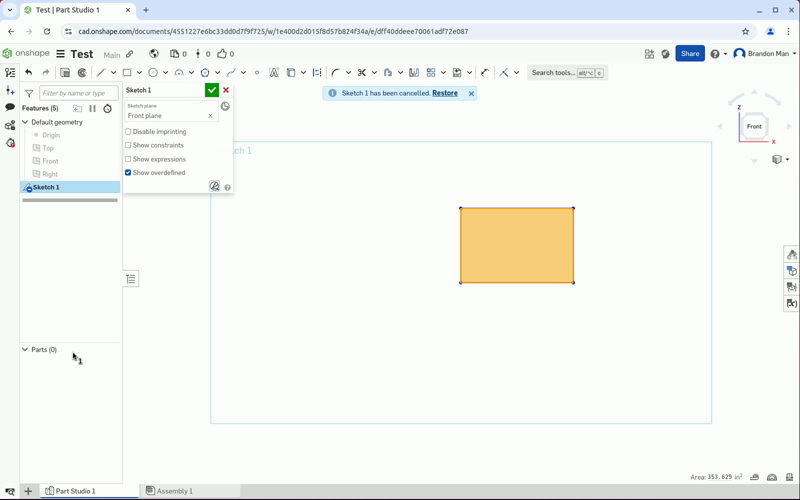
key(shift+y)
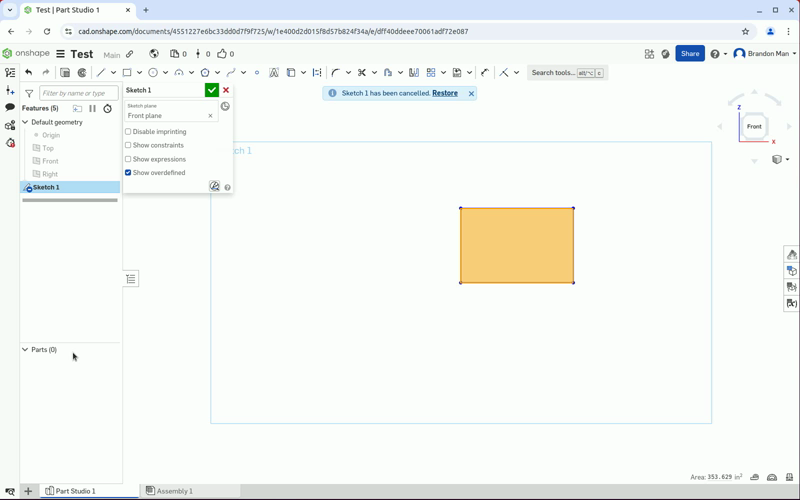
key(shift+e)
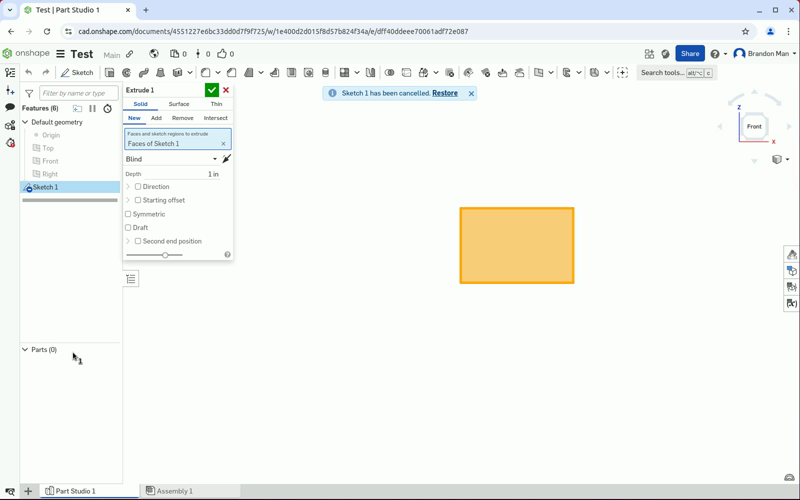
mouse_move(143, 106)
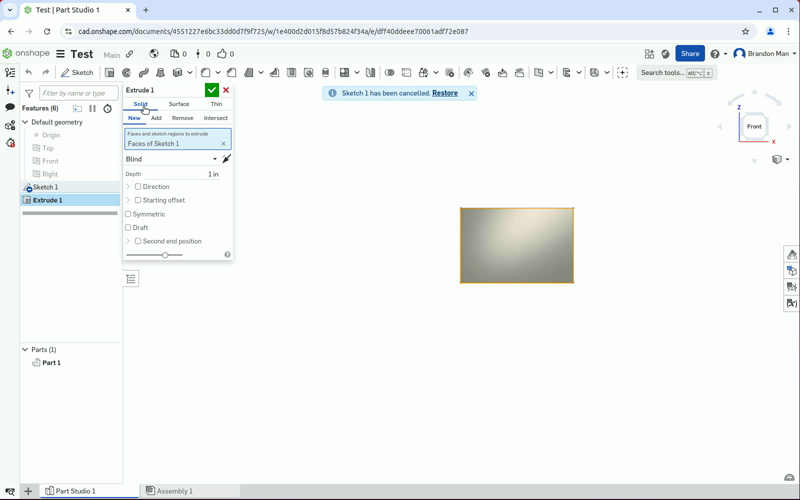
click(143, 106)
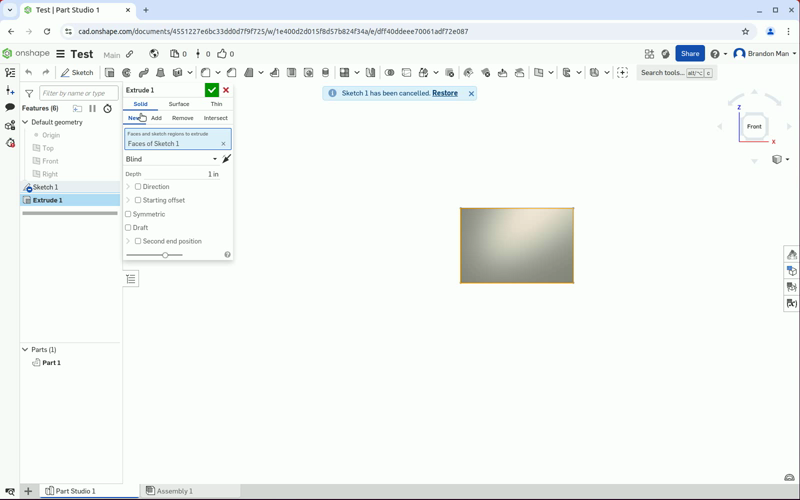
mouse_move(137, 120)
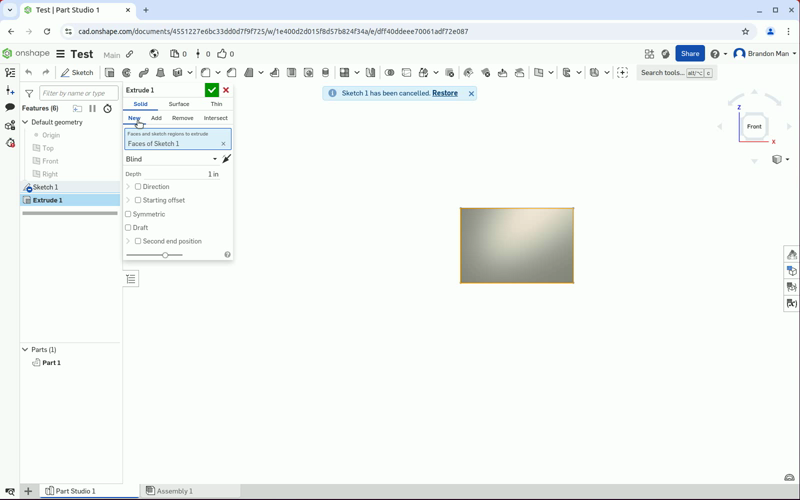
click(137, 120)
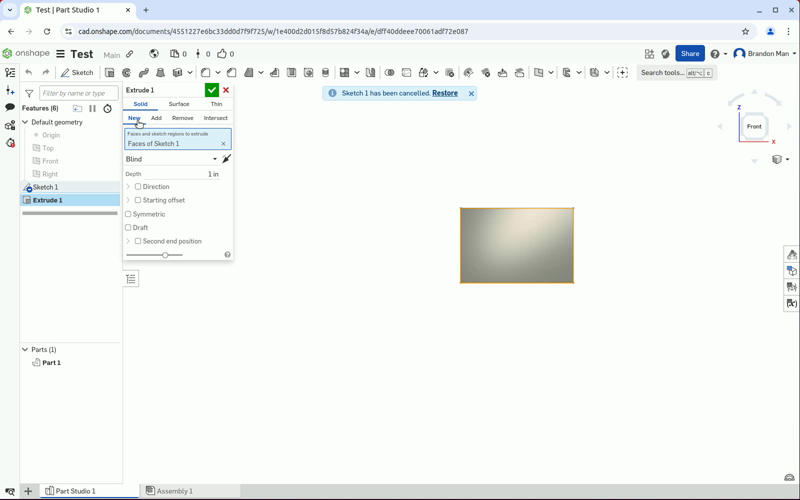
key(tab, 4)
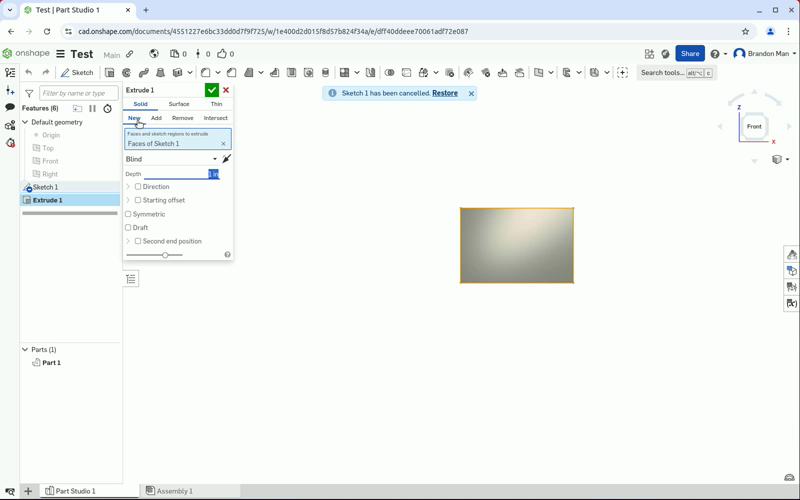
text(15.406)
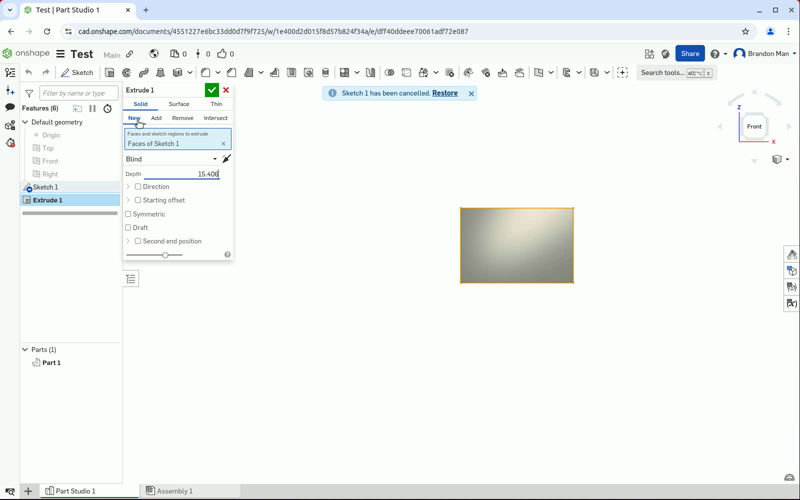
key(tab, 3)
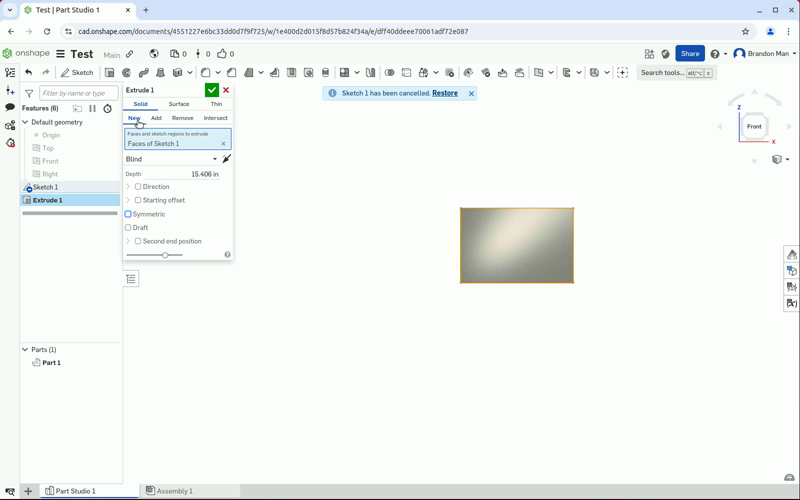
key(space)
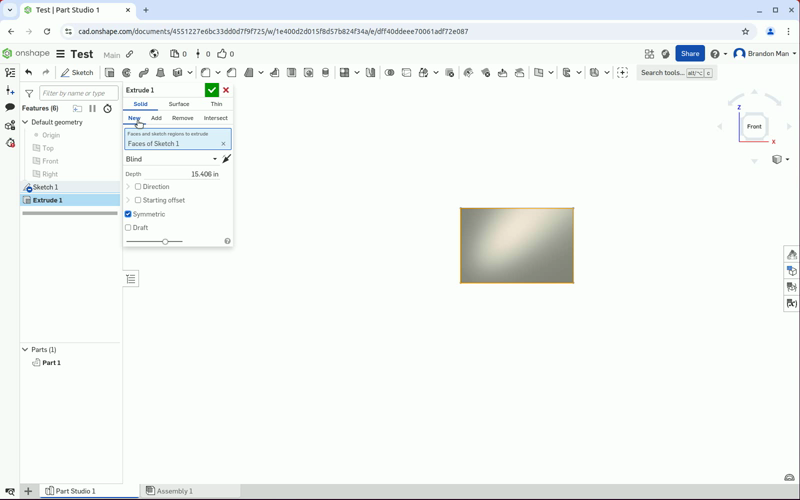
key(enter)
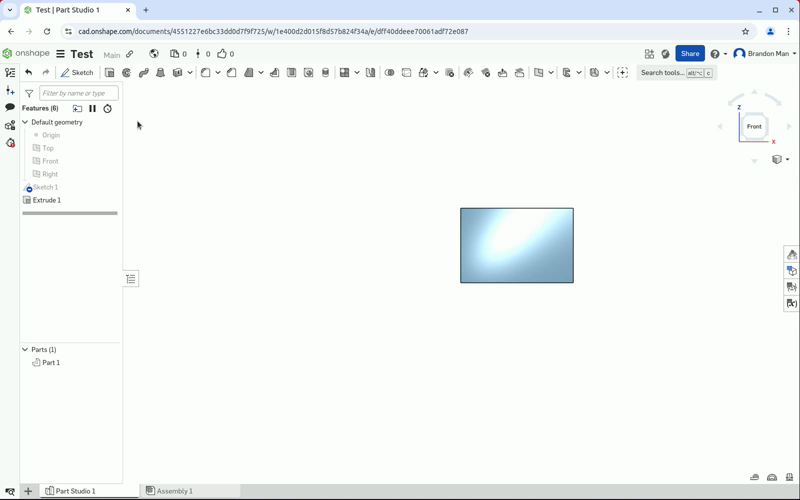
key(shift+h)
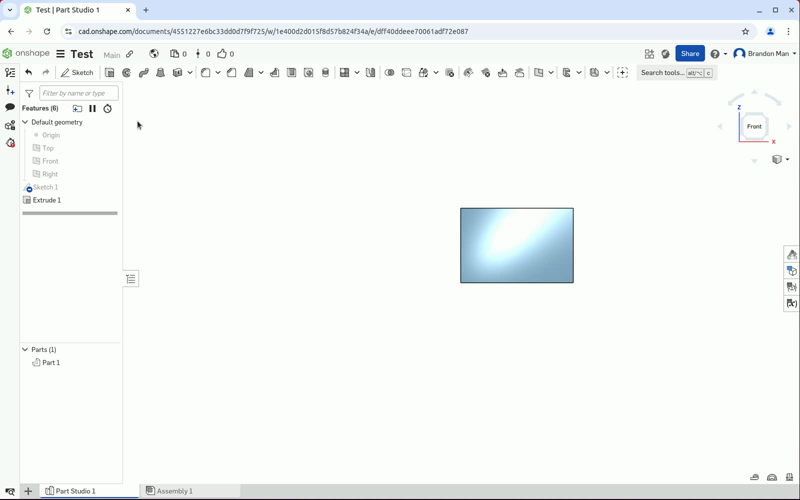
key(shift+h)
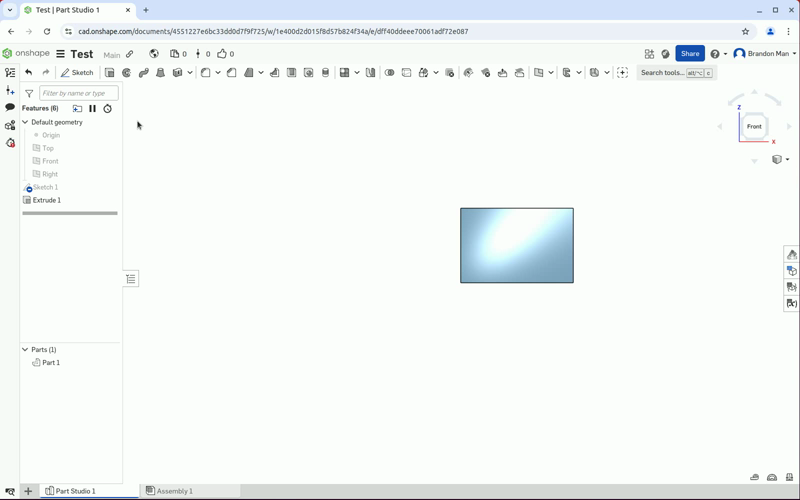
mouse_move(73, 189)
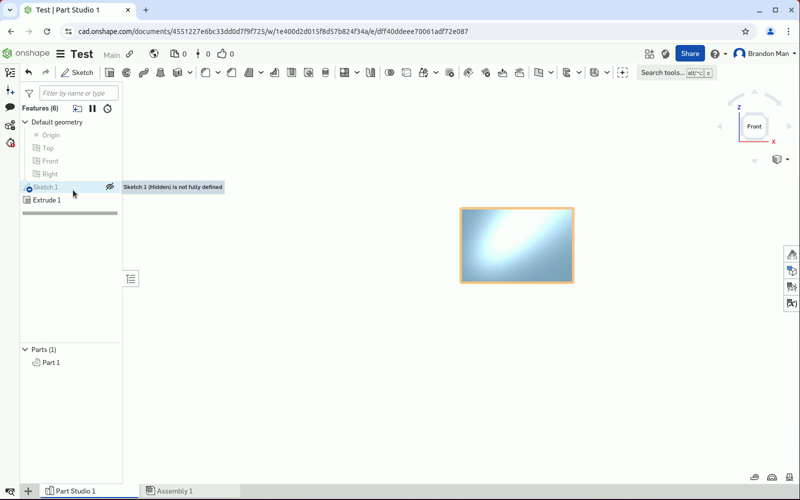
click(73, 189)
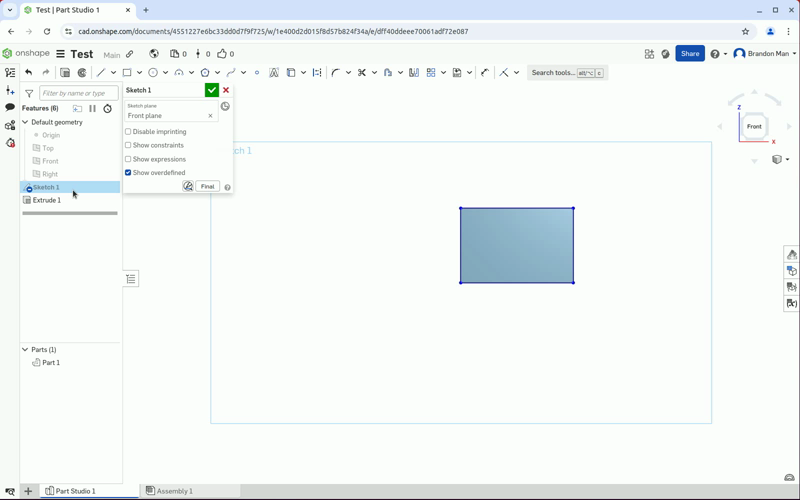
mouse_move(229, 92)
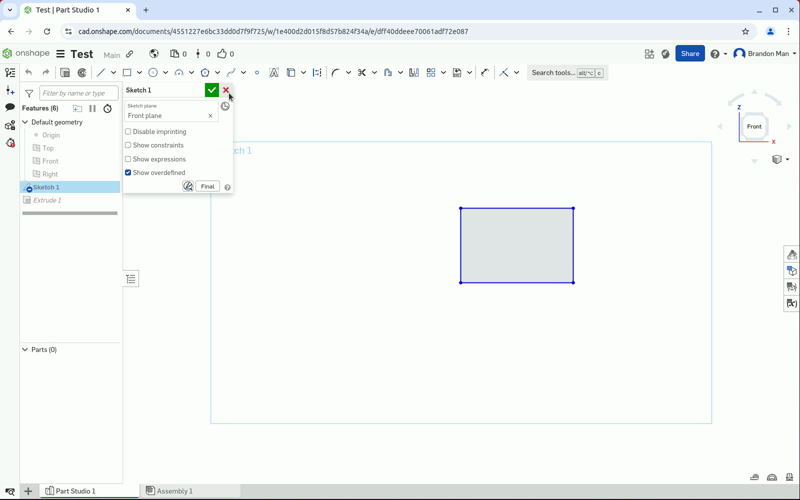
click(229, 92)
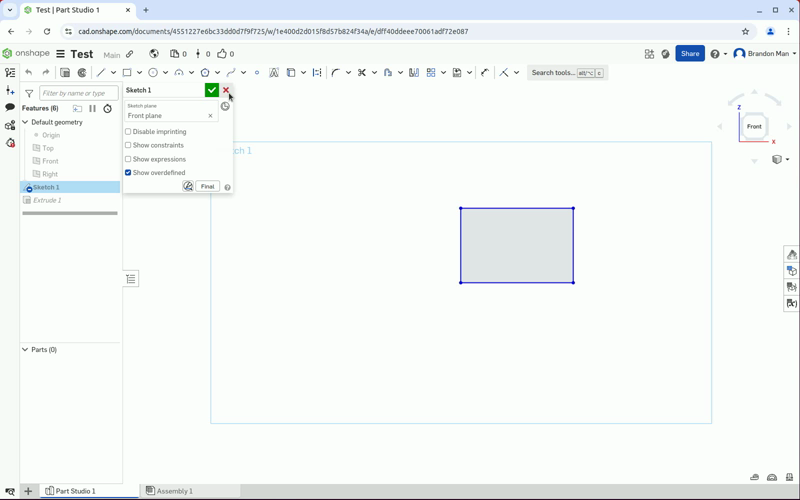
key(shift+s)
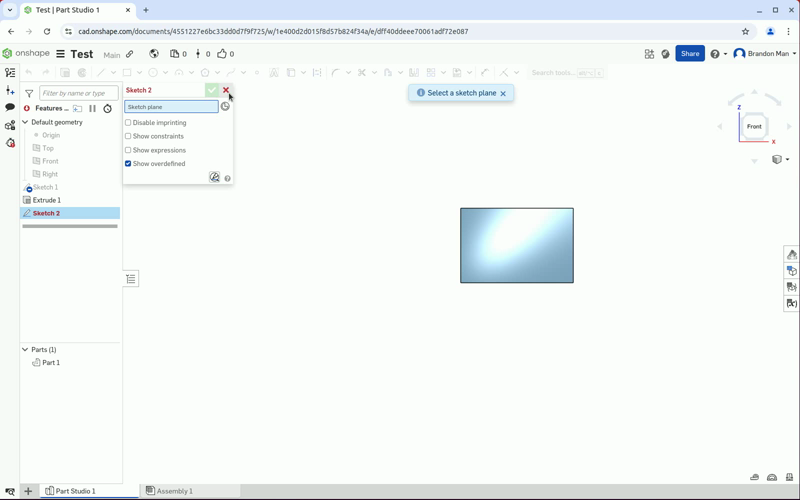
mouse_move(73, 163)
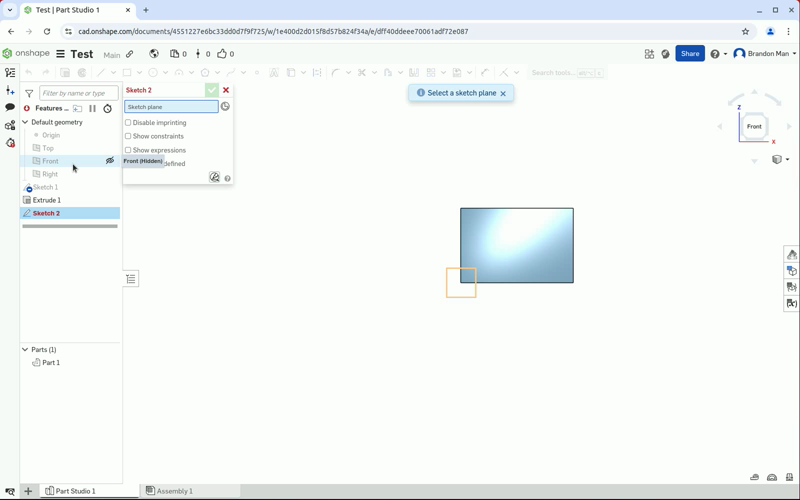
click(73, 163)
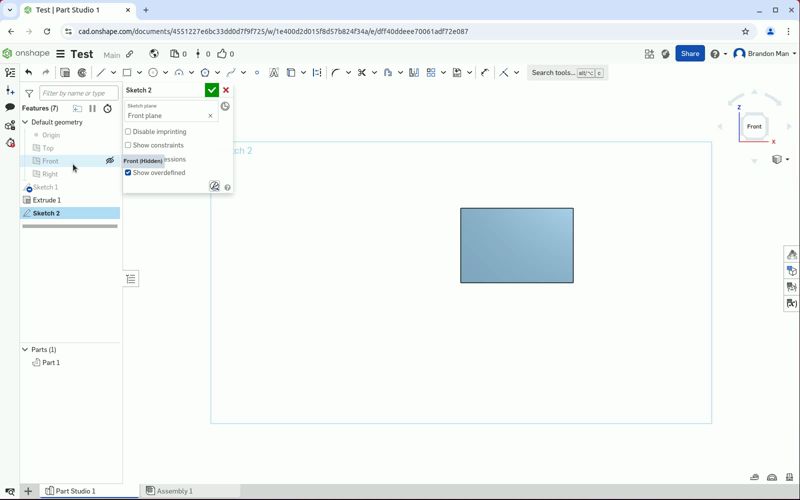
mouse_move(73, 352)
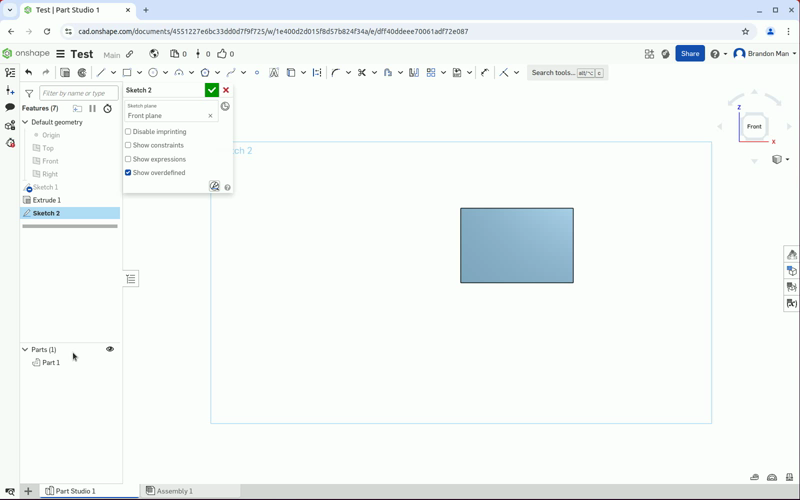
key(y)
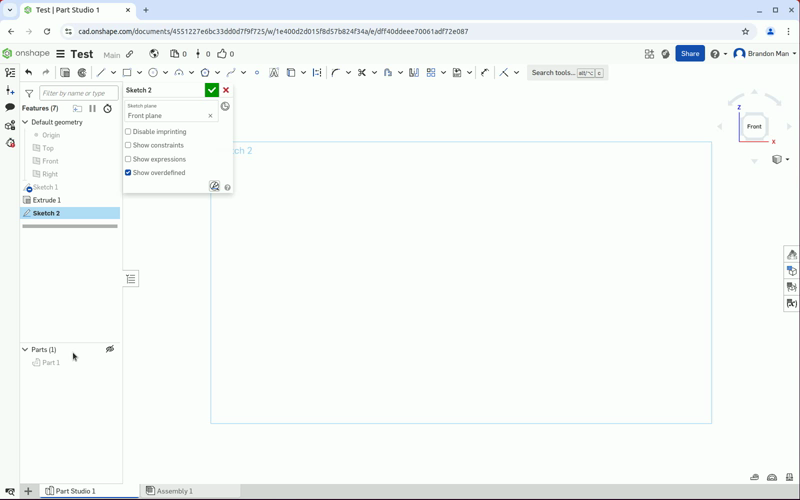
key(l)
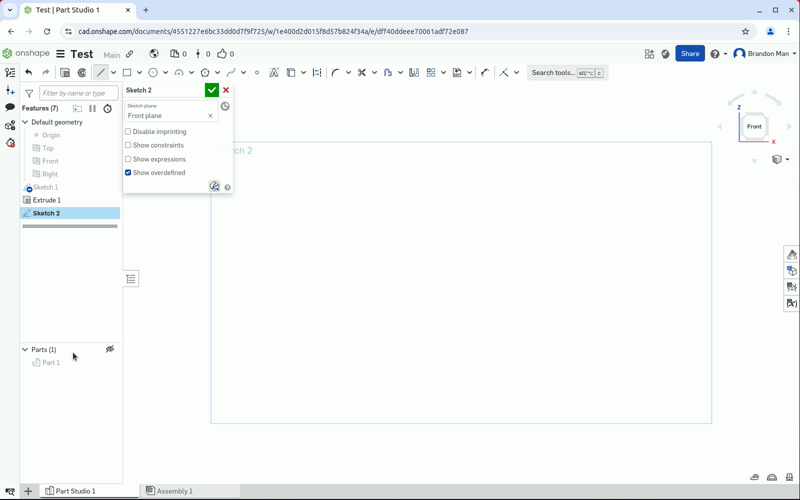
key_down(shift)
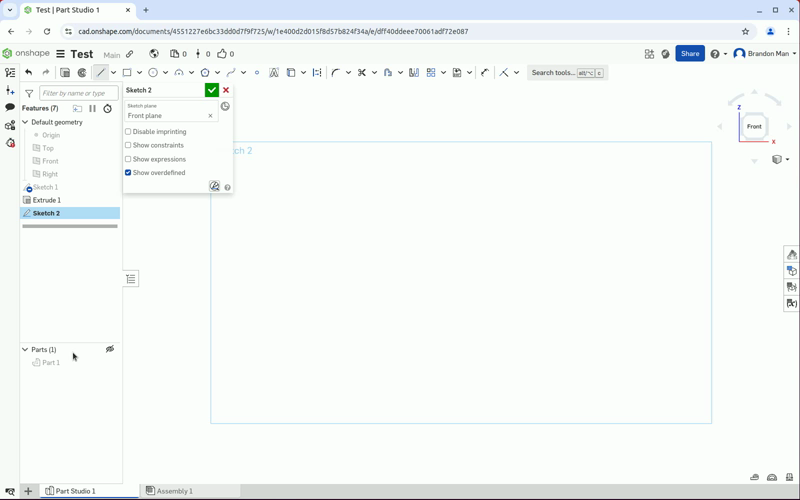
mouse_move(516, 207)
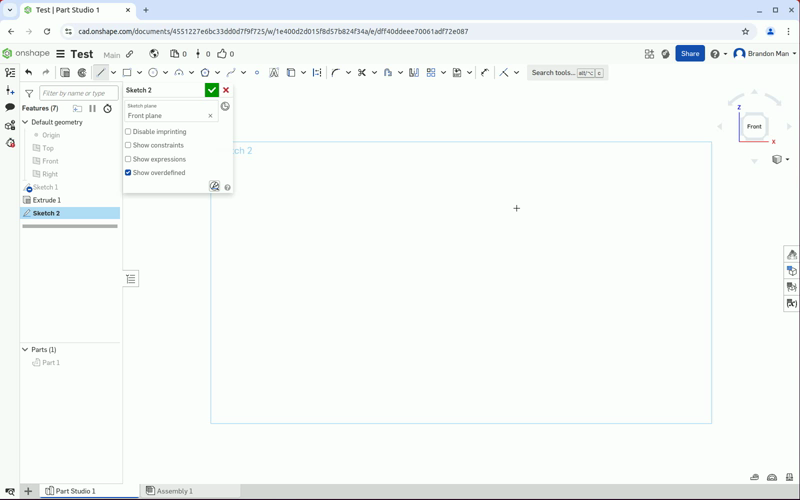
click(516, 207)
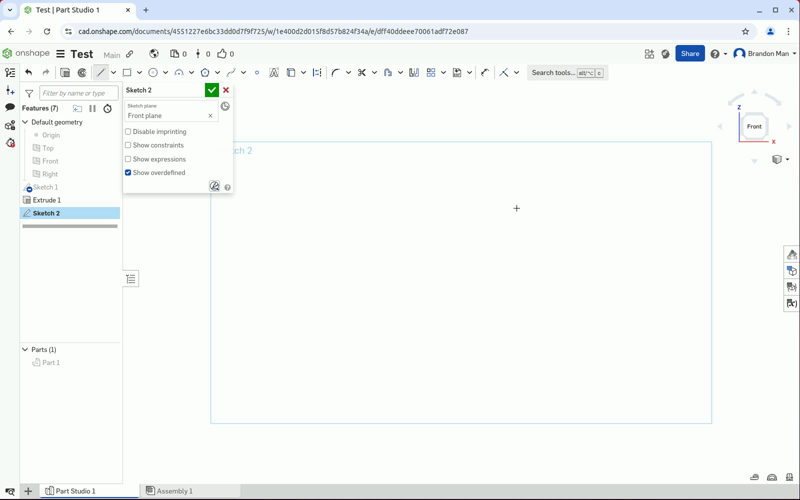
key_up(shift)
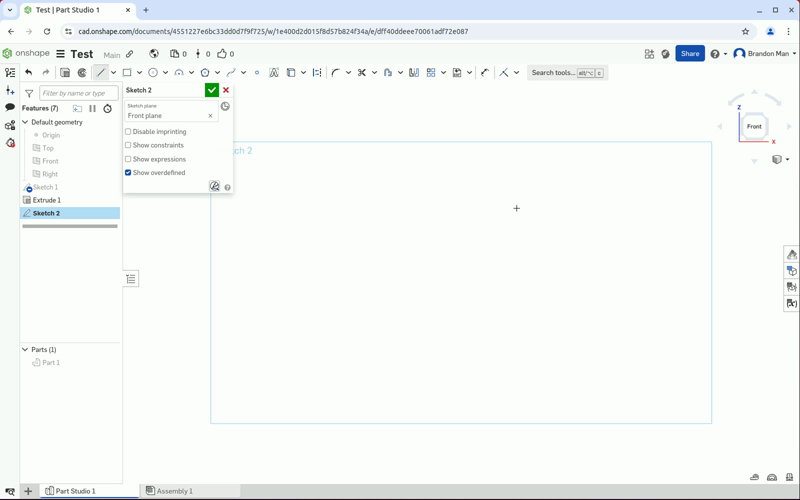
key_down(shift)
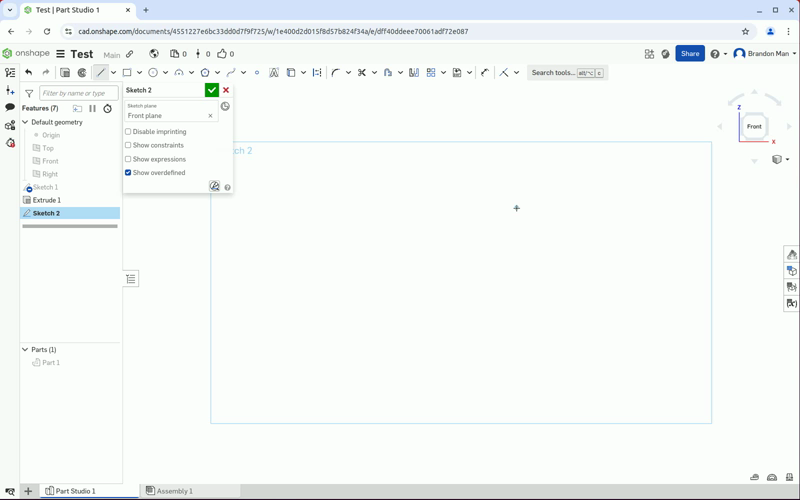
mouse_move(573, 264)
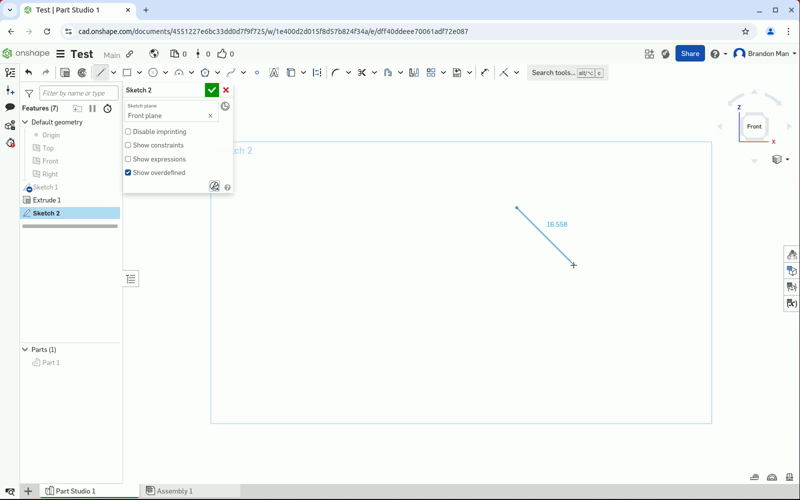
click(573, 264)
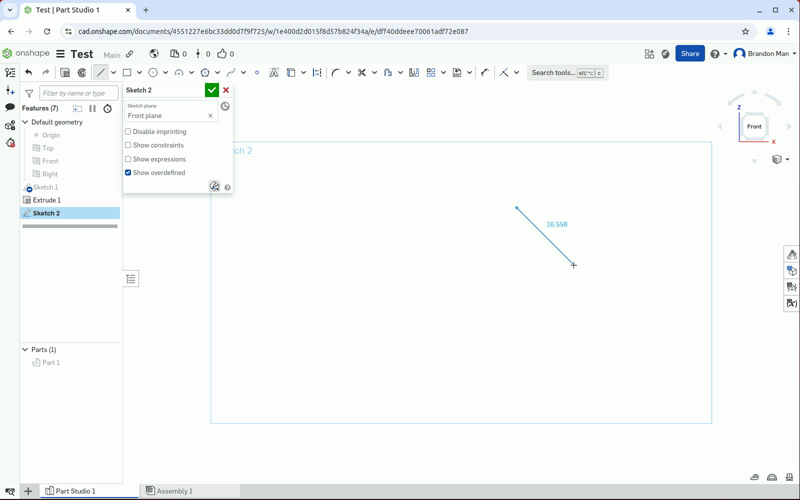
key_up(shift)
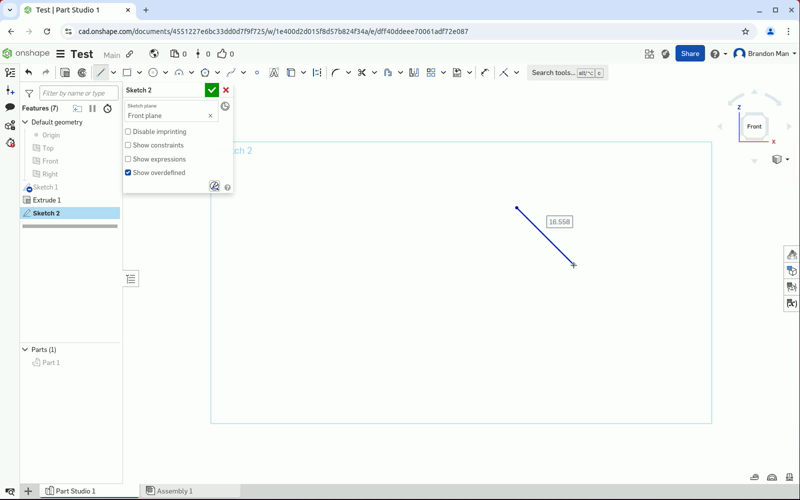
key_down(shift)
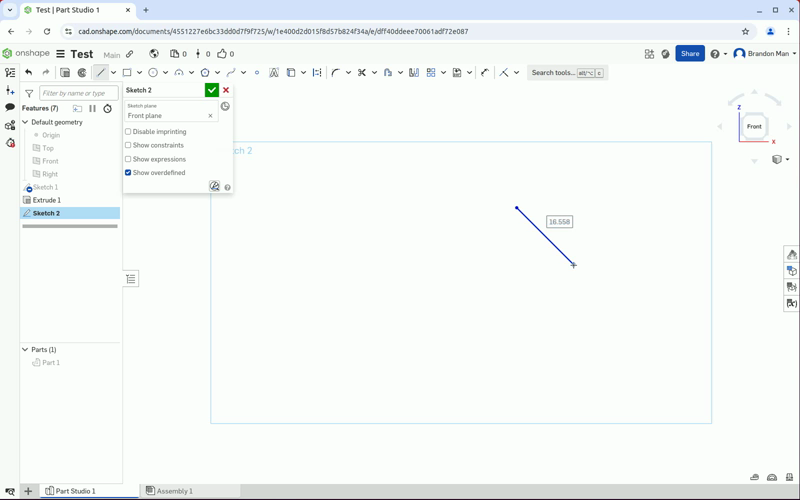
mouse_move(589, 264)
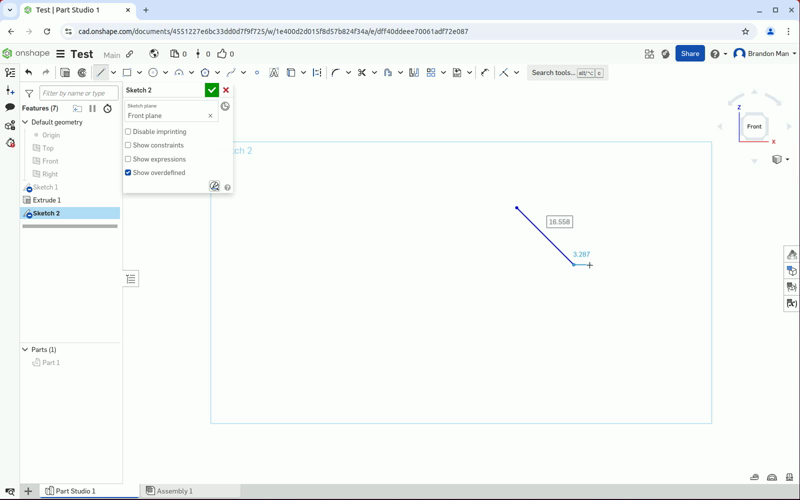
mouse_move(573, 207)
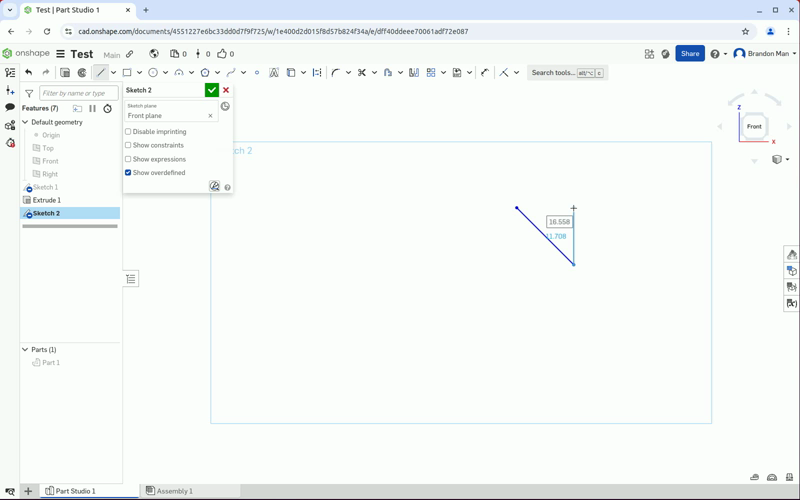
click(573, 207)
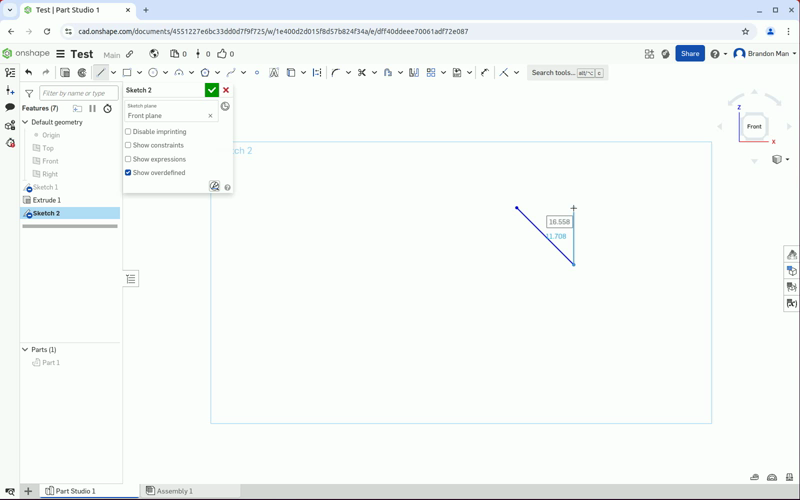
key_up(shift)
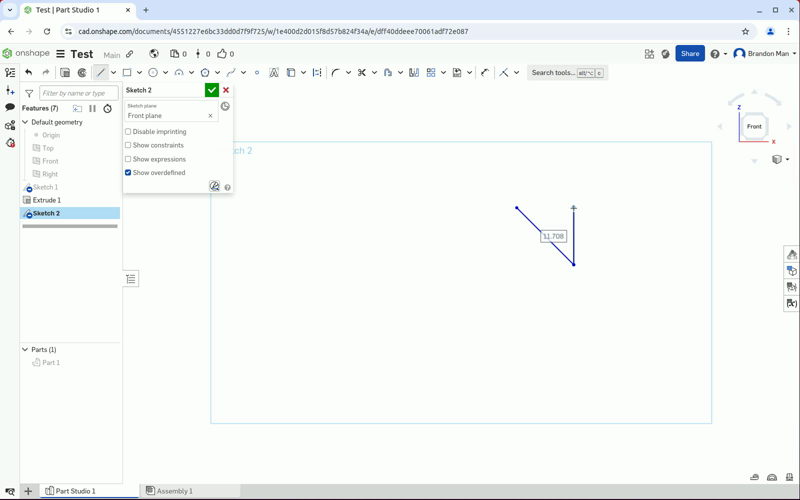
mouse_move(589, 207)
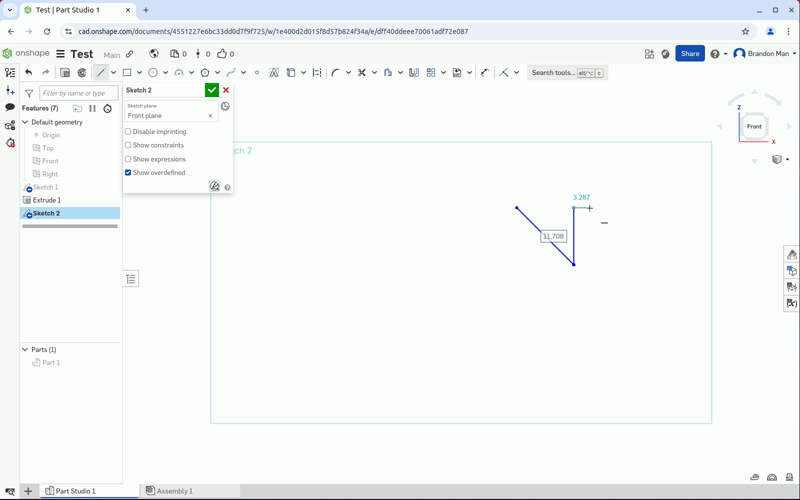
key_down(shift)
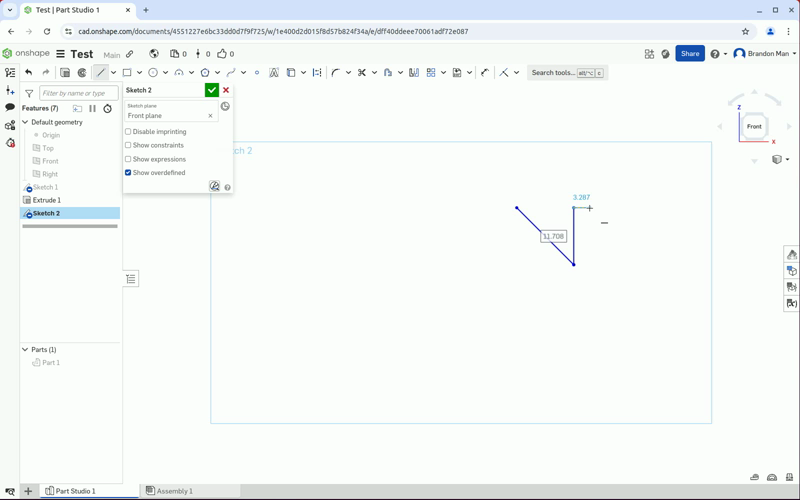
mouse_move(516, 207)
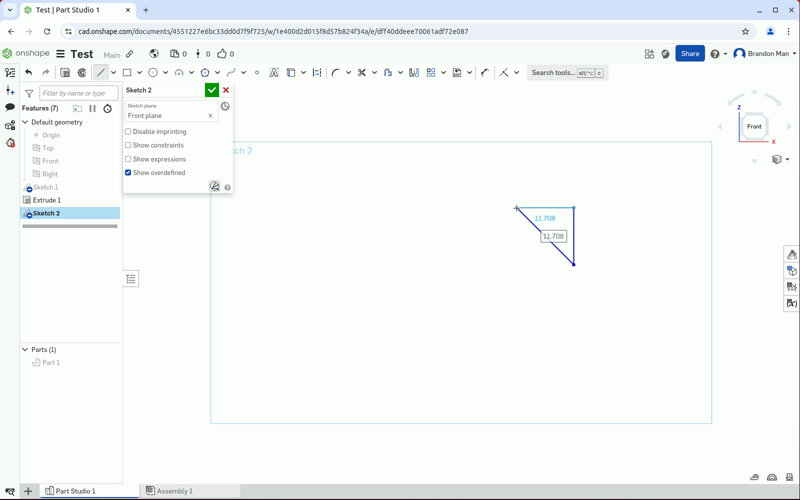
key_up(shift)
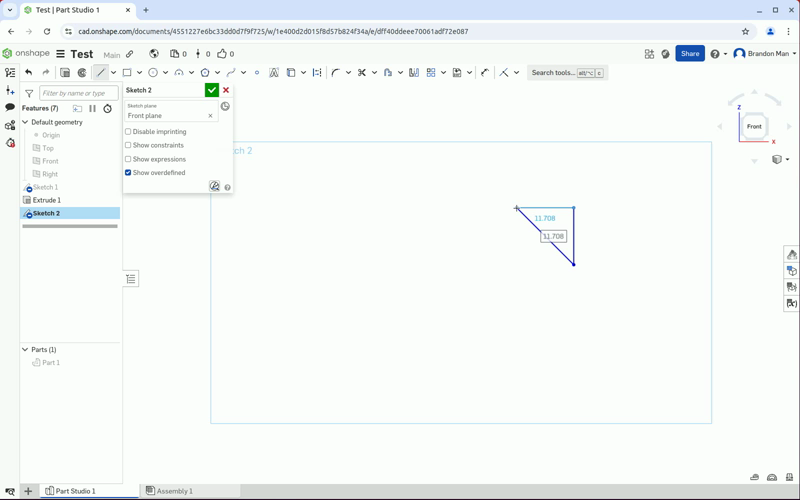
click(516, 207)
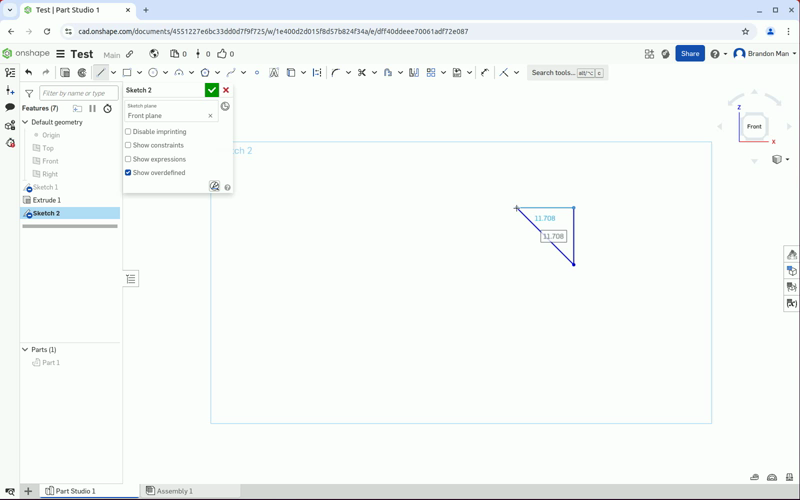
key(esc)
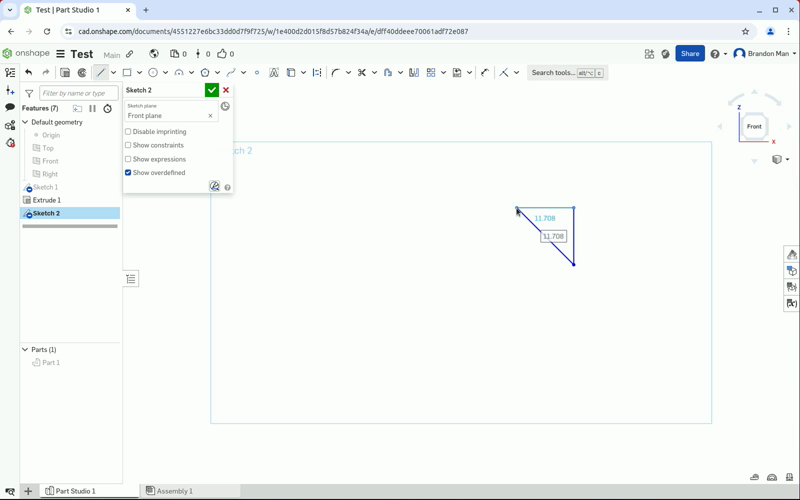
mouse_move(545, 212)
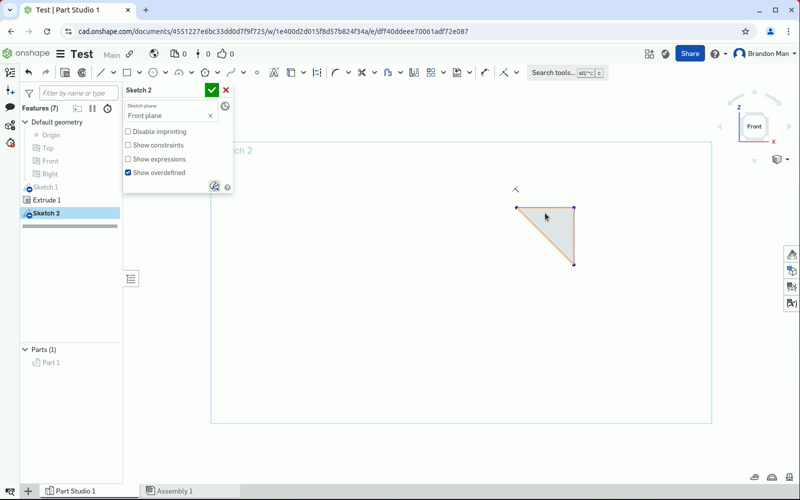
scroll(6)
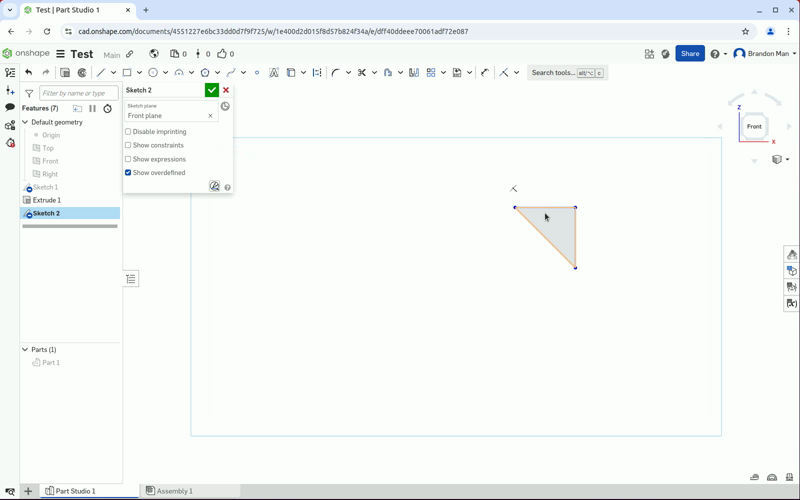
scroll(6)
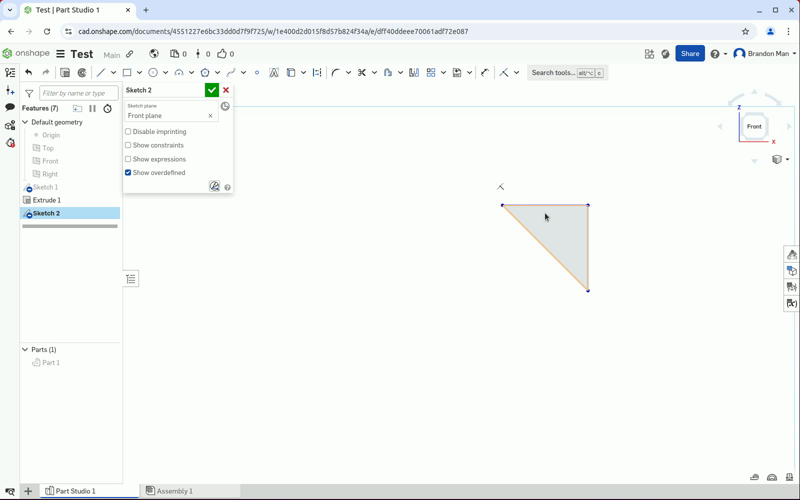
scroll(6)
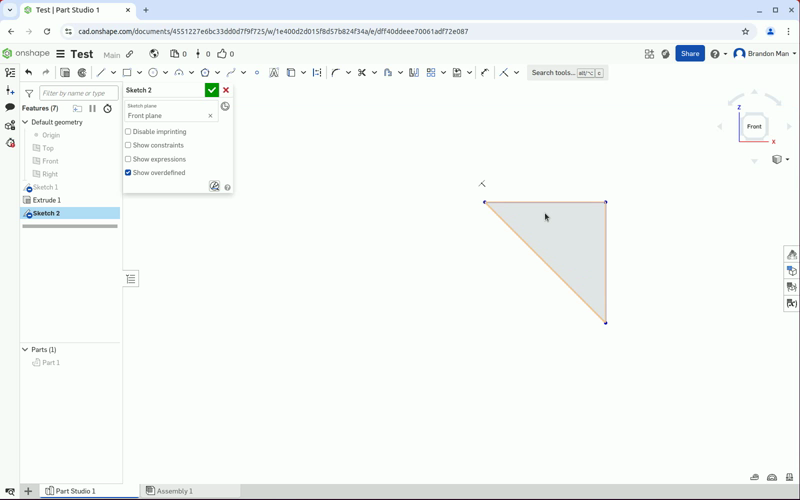
scroll(6)
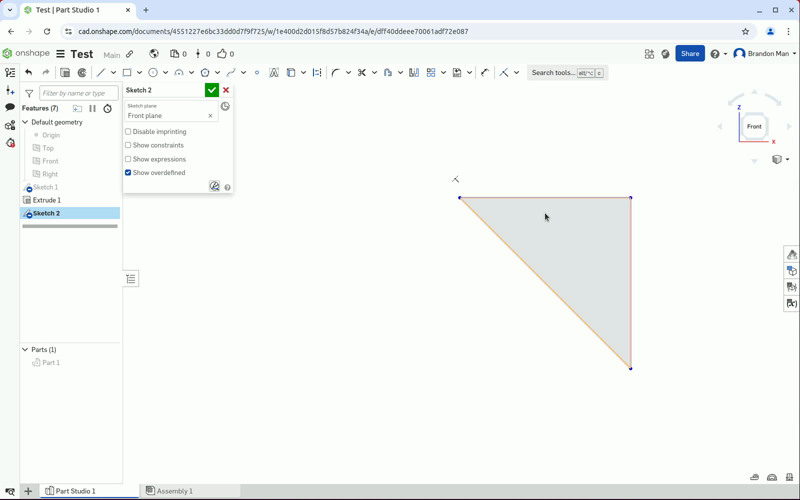
scroll(6)
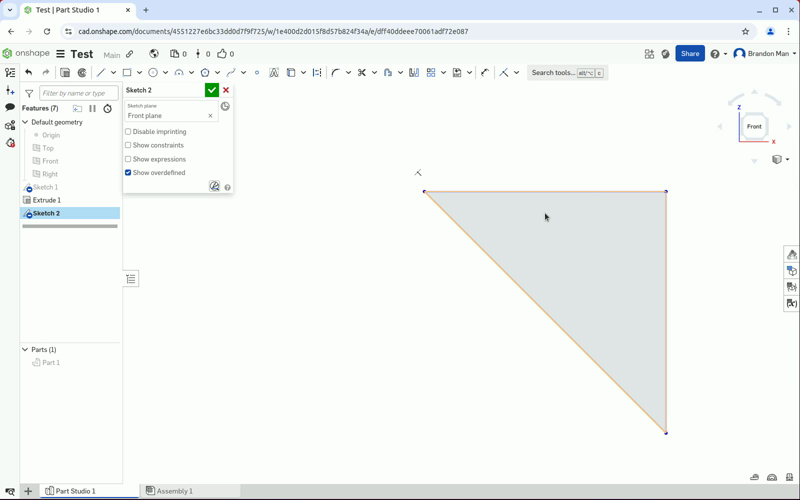
scroll(6)
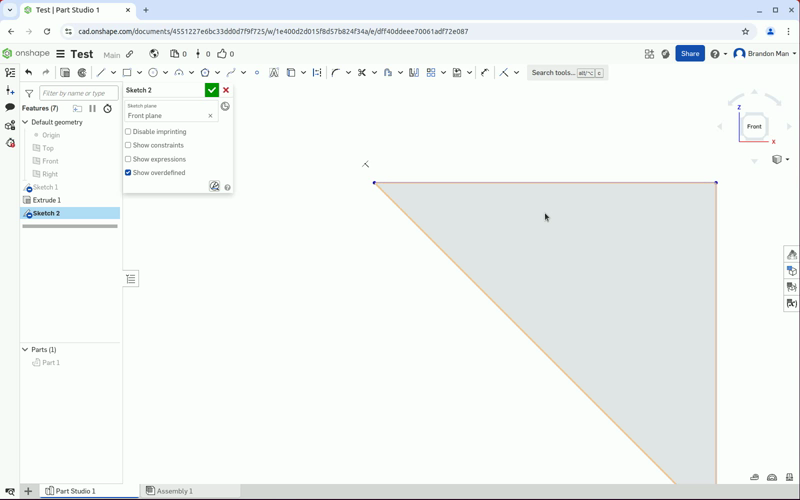
scroll(6)
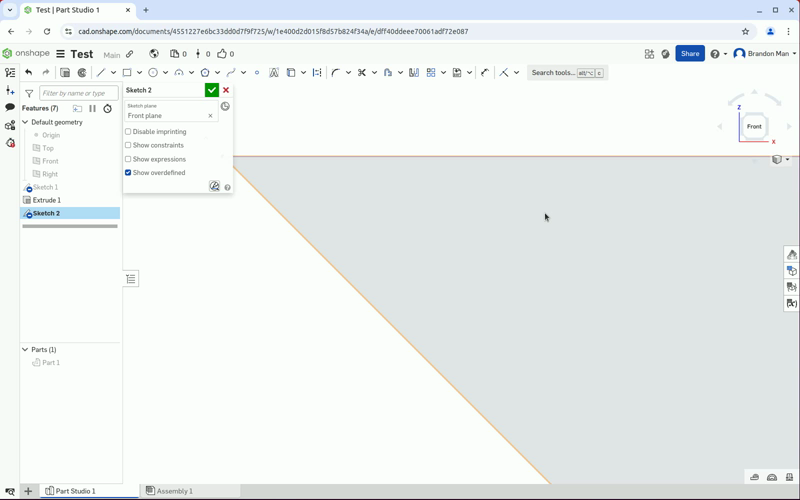
click(545, 212)
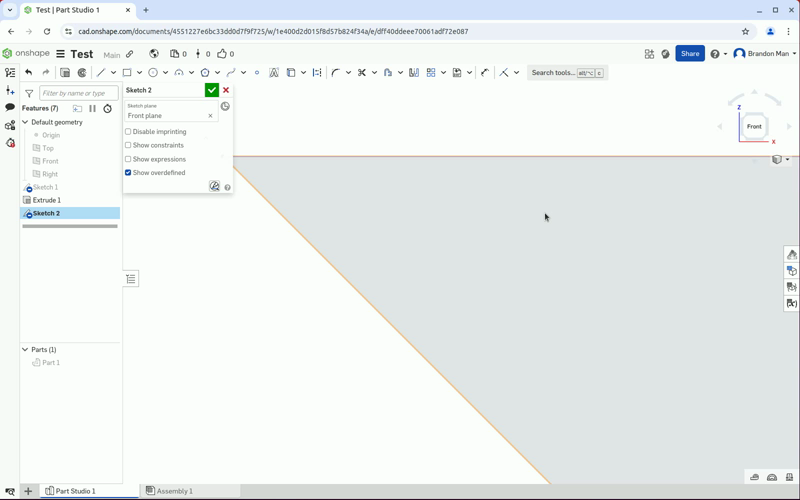
scroll(-6)
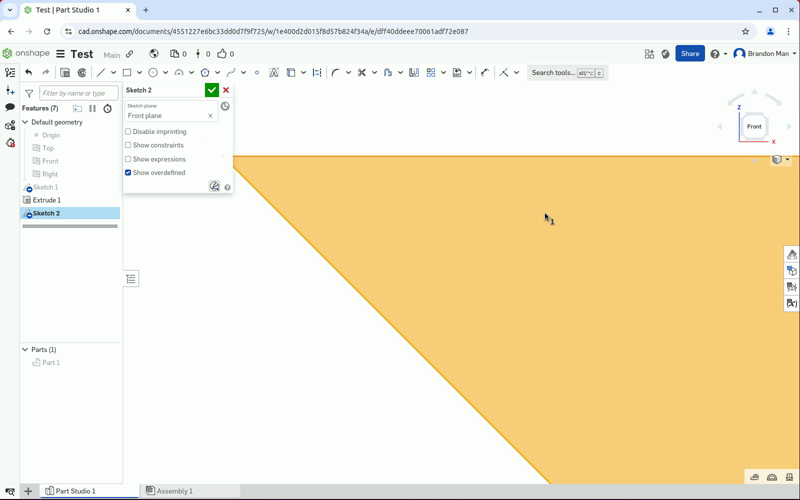
scroll(-6)
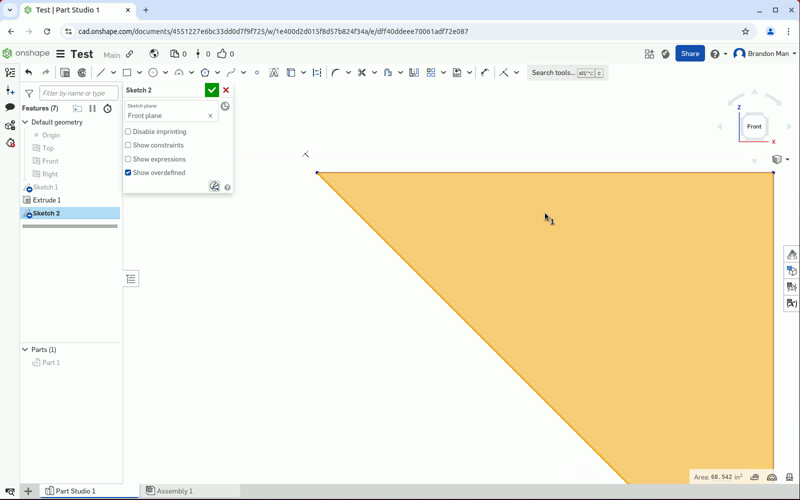
scroll(-6)
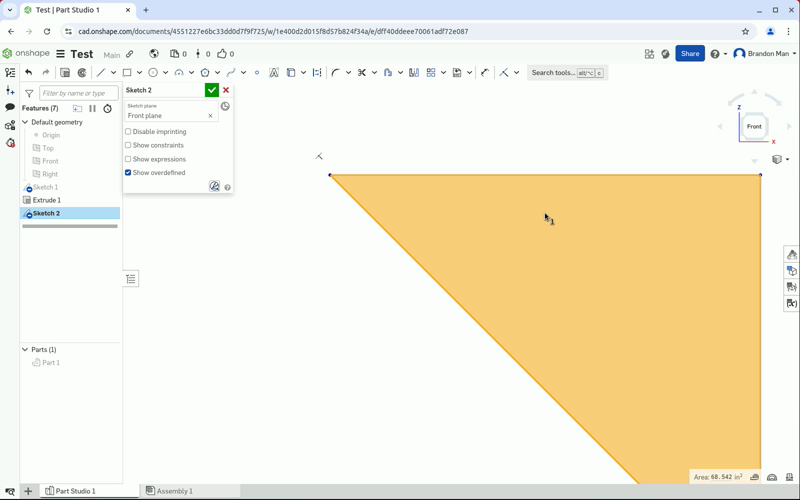
scroll(-6)
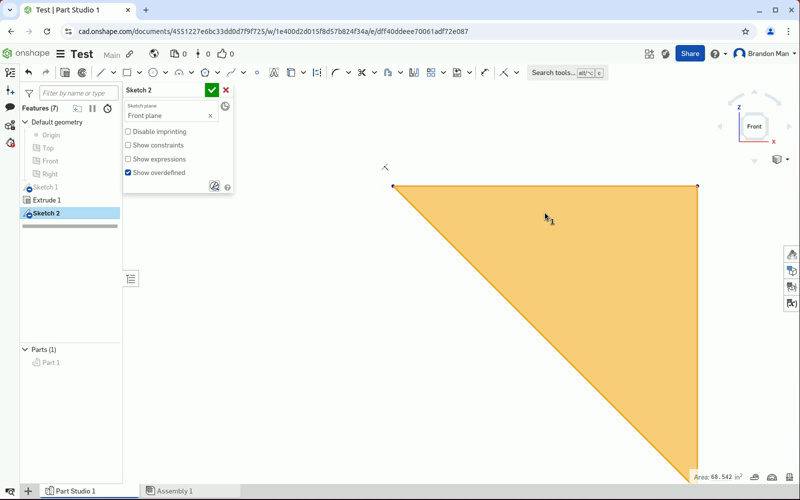
scroll(-6)
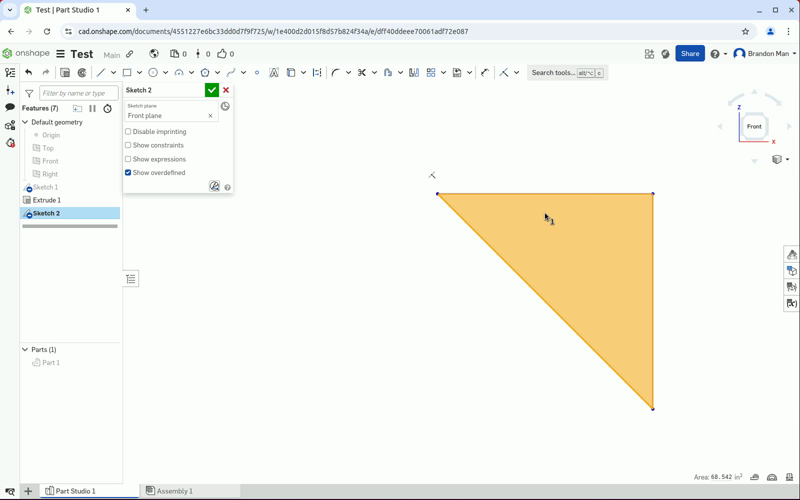
scroll(-6)
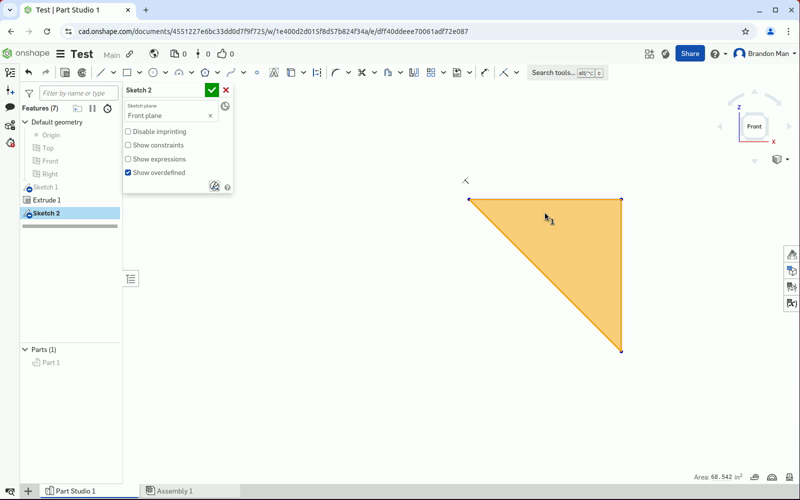
scroll(-6)
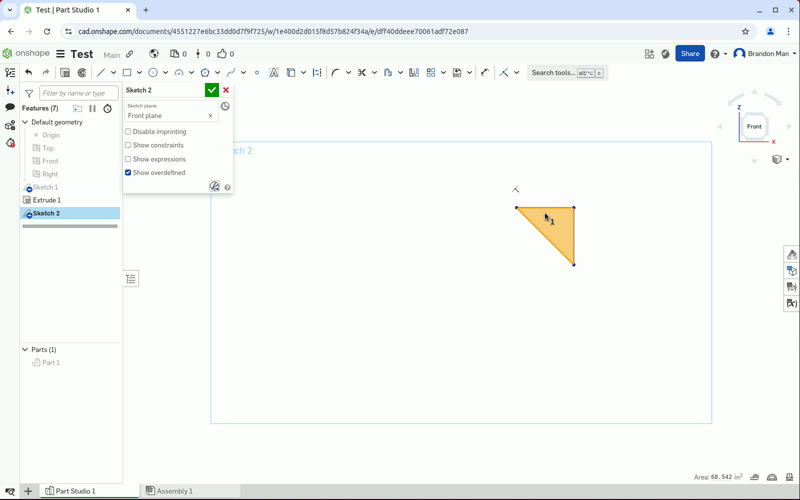
mouse_move(73, 352)
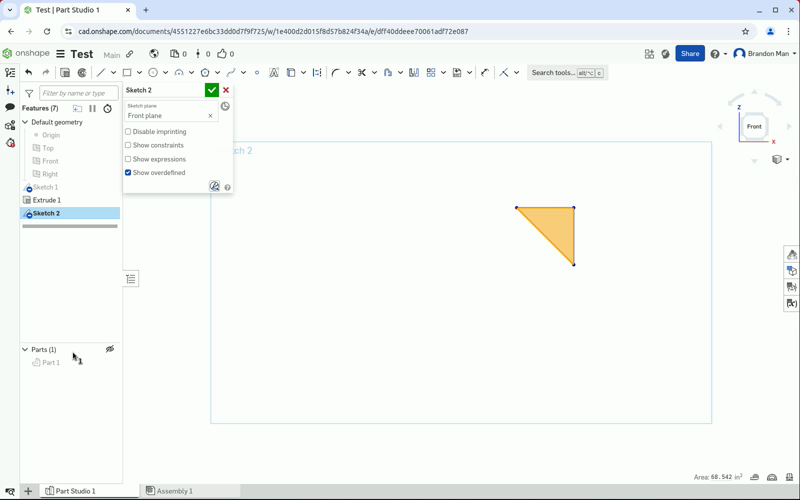
key(shift+y)
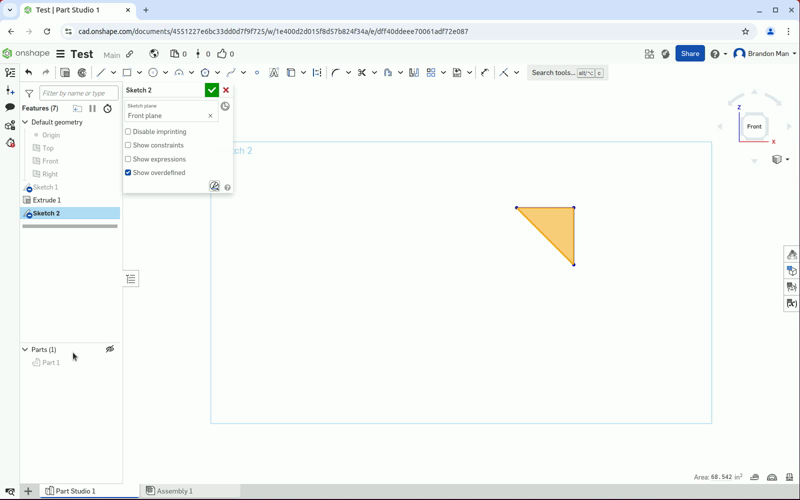
key(shift+e)
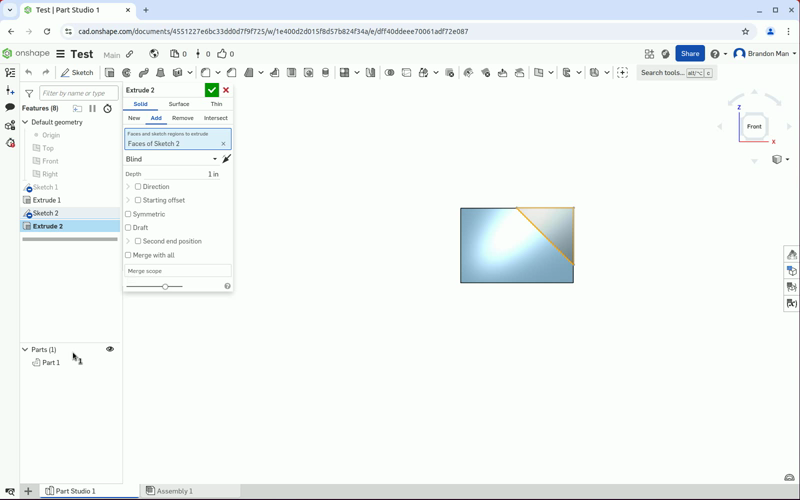
mouse_move(143, 106)
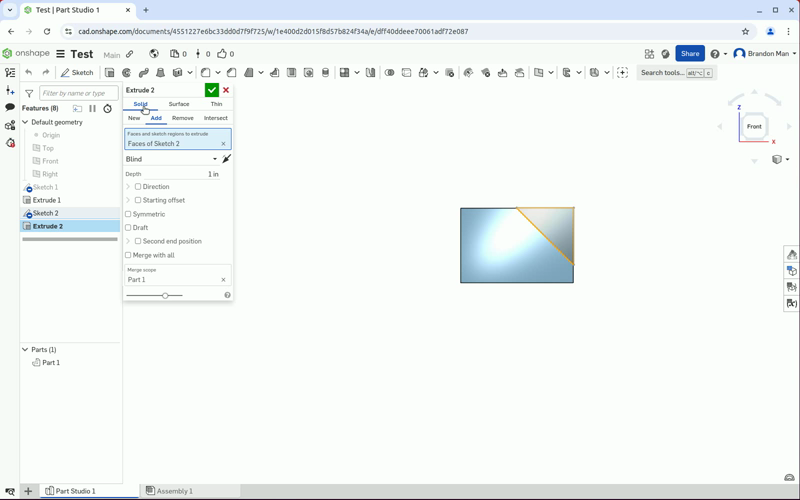
click(143, 106)
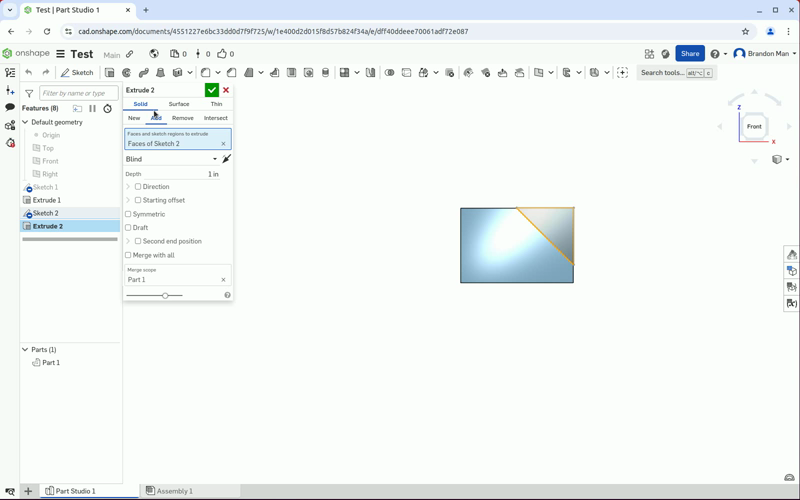
mouse_move(186, 120)
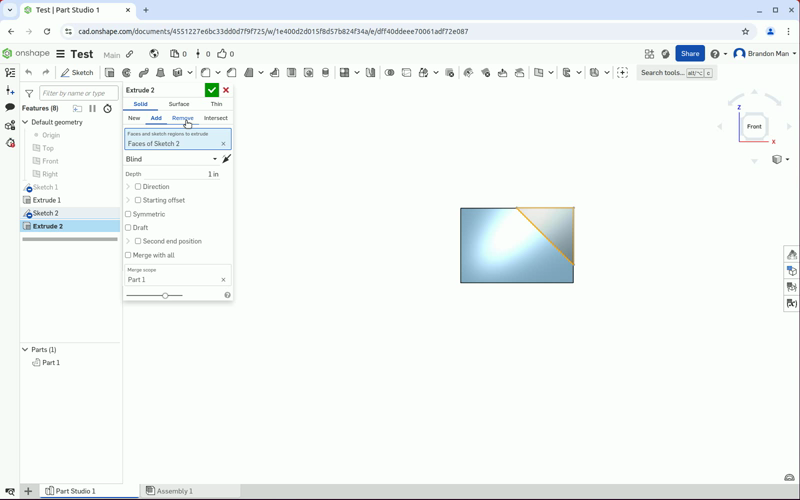
click(186, 120)
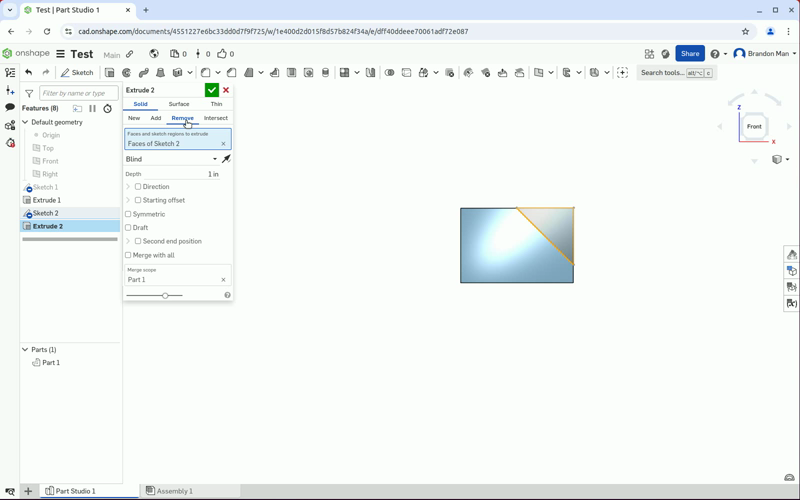
key(tab, 4)
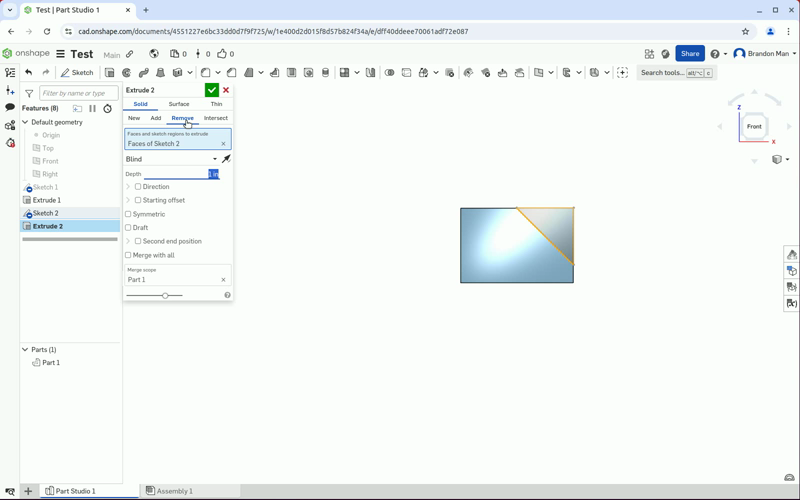
text(7.702)
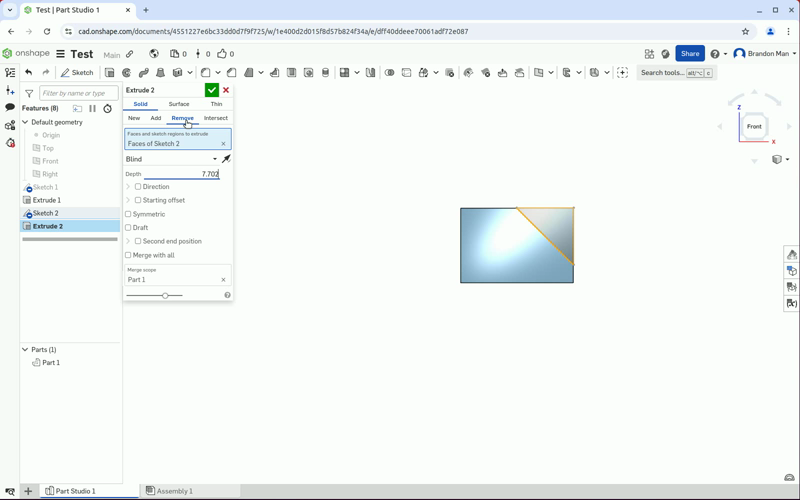
key(tab, 3)
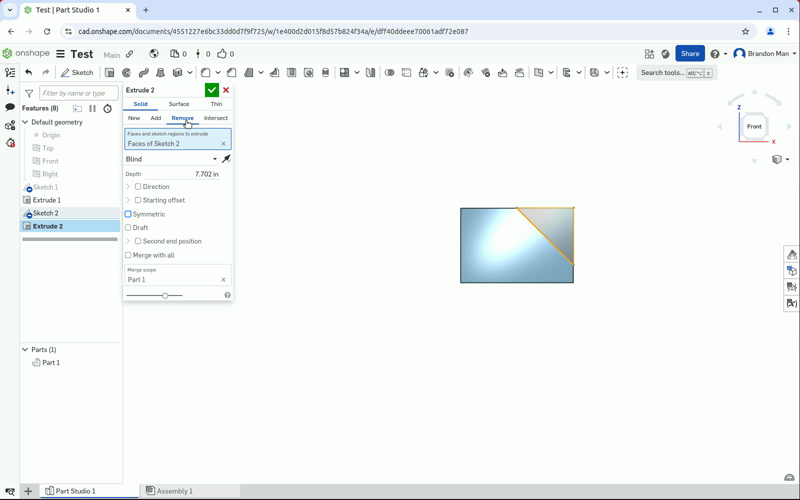
key(space)
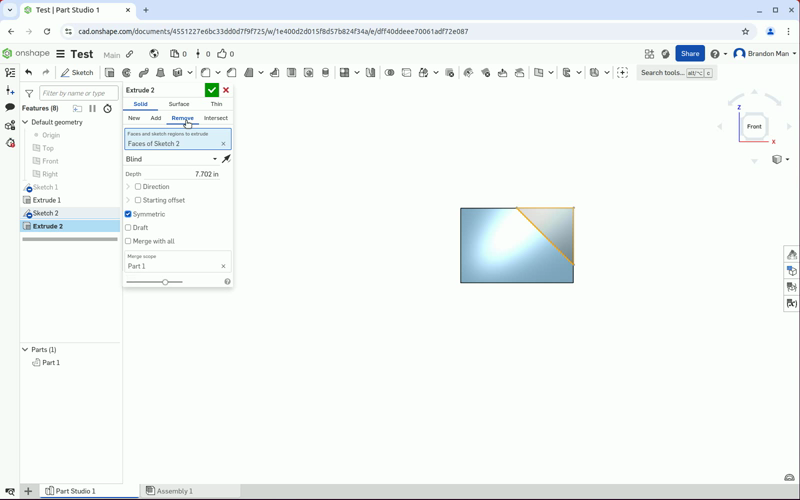
key(tab, 2)
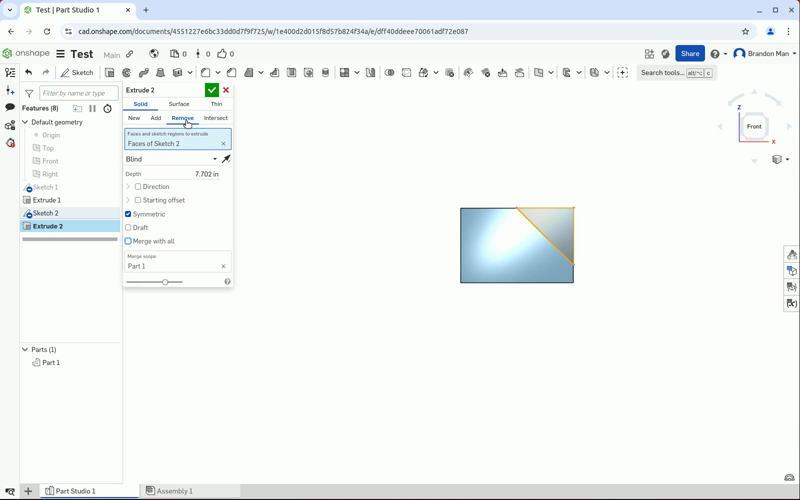
key(space)
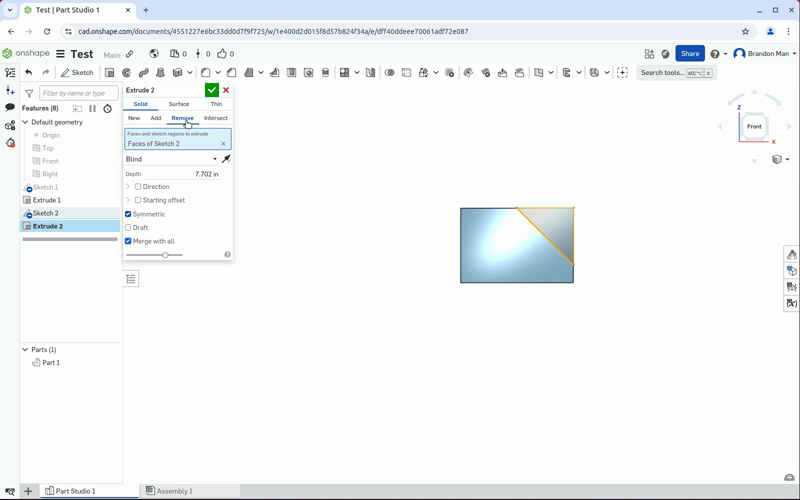
key(enter)
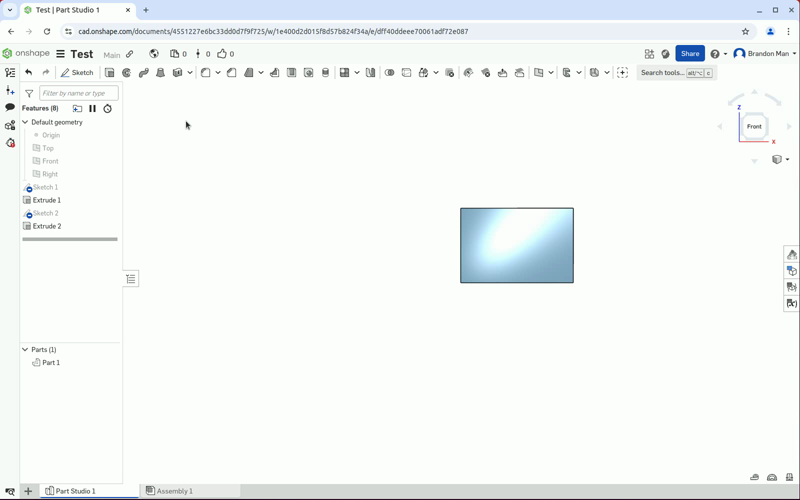
key(shift+h)
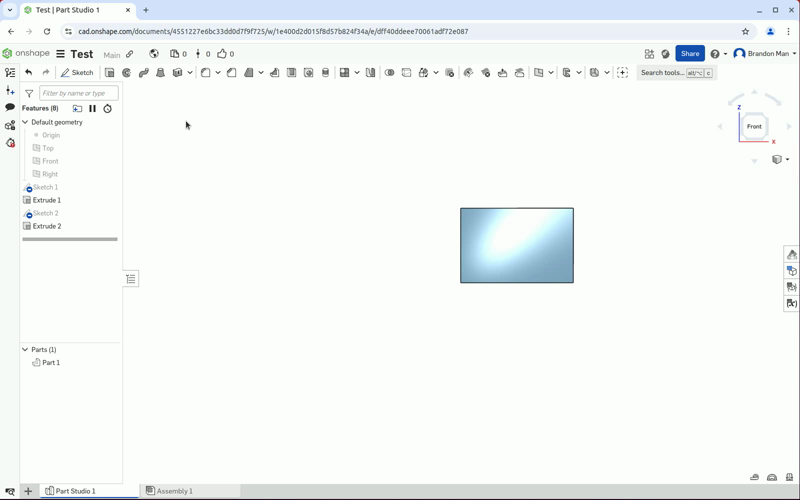
key(shift+h)
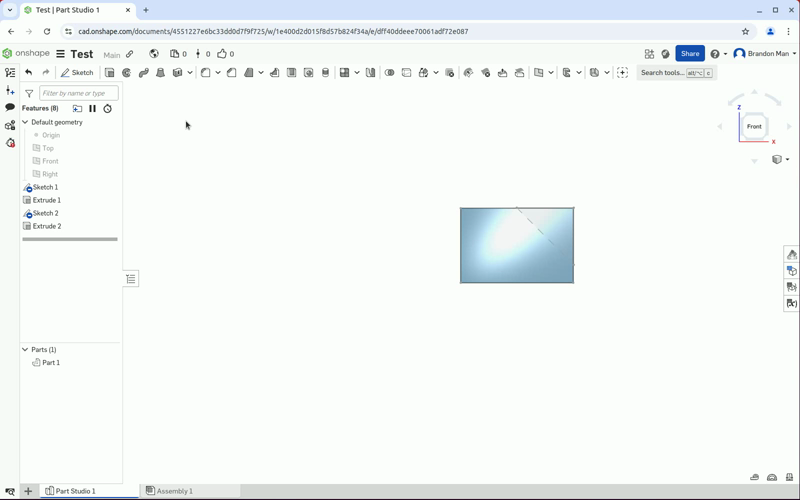
key(shift+7)
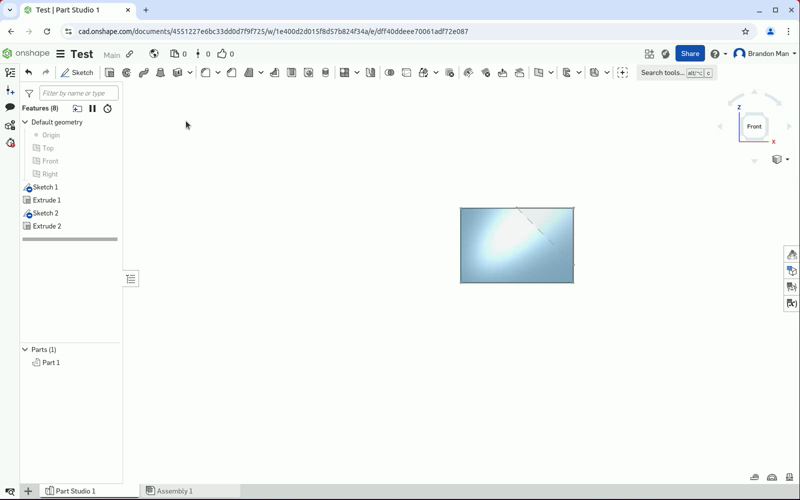
key(left, 2)
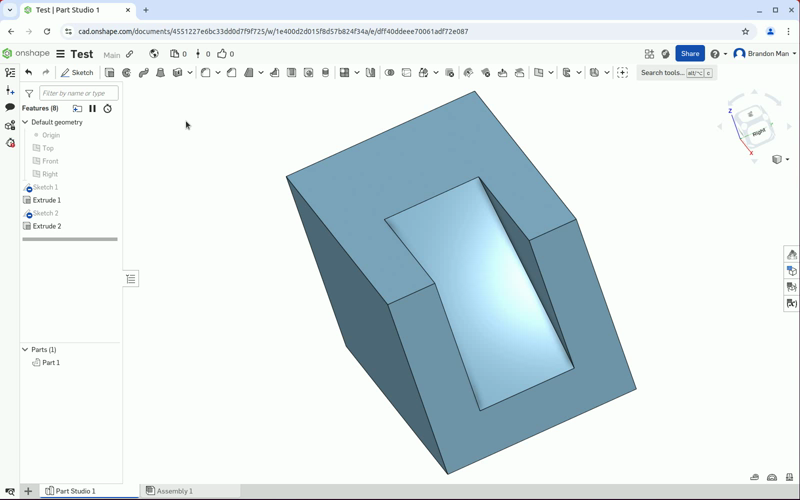
key(down, 2)
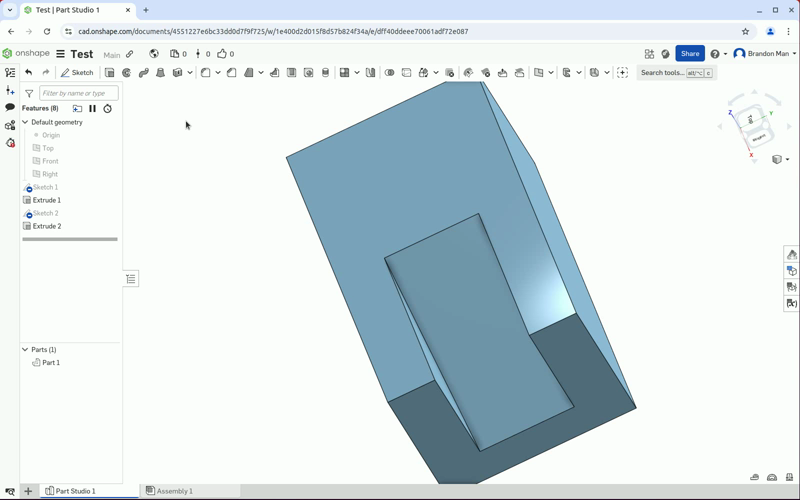
key(up, 2)
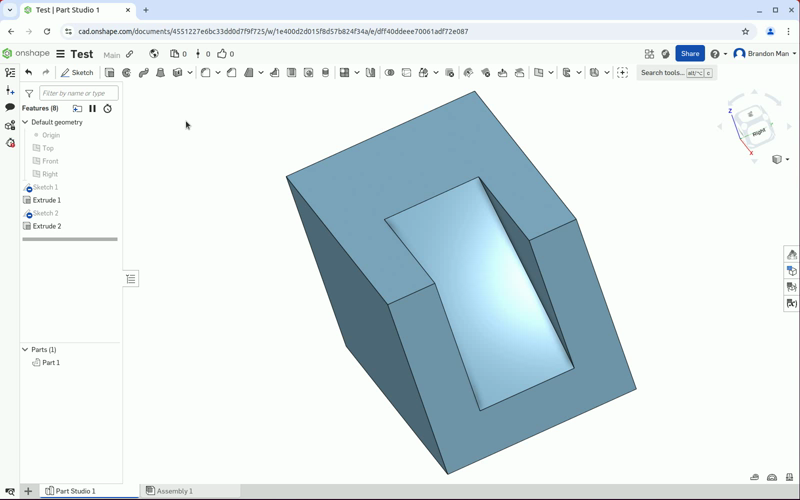
key(right, 2)
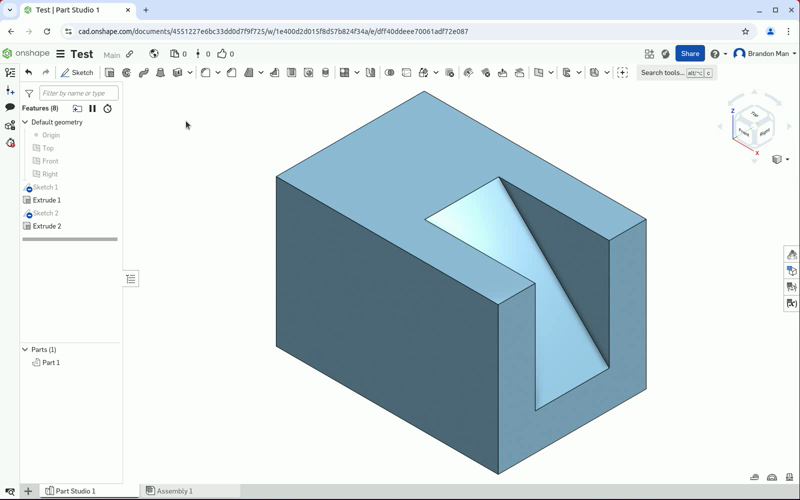
mouse_move(73, 189)
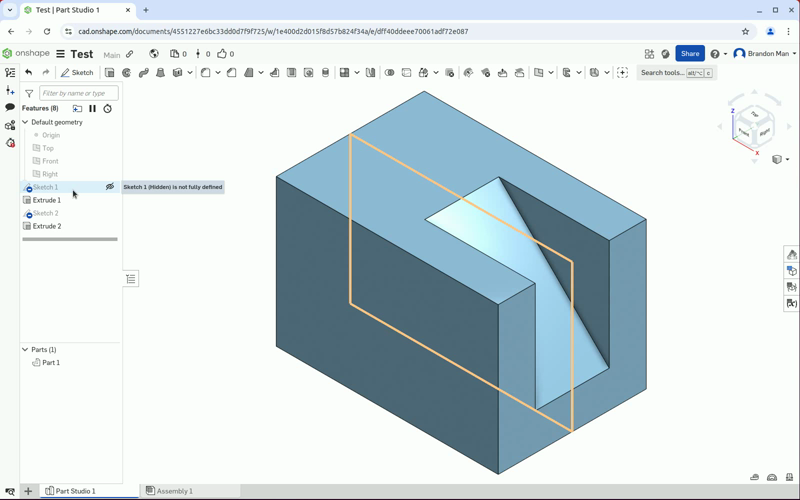
click(73, 189)